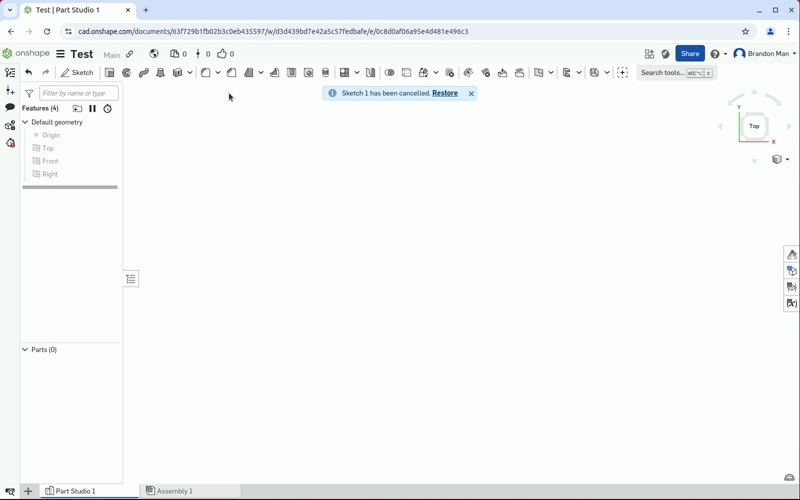
key(shift+h)
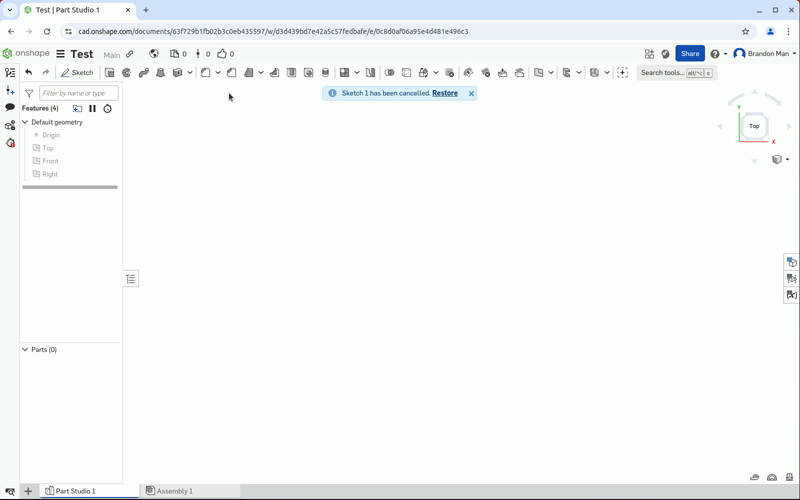
mouse_move(73, 352)
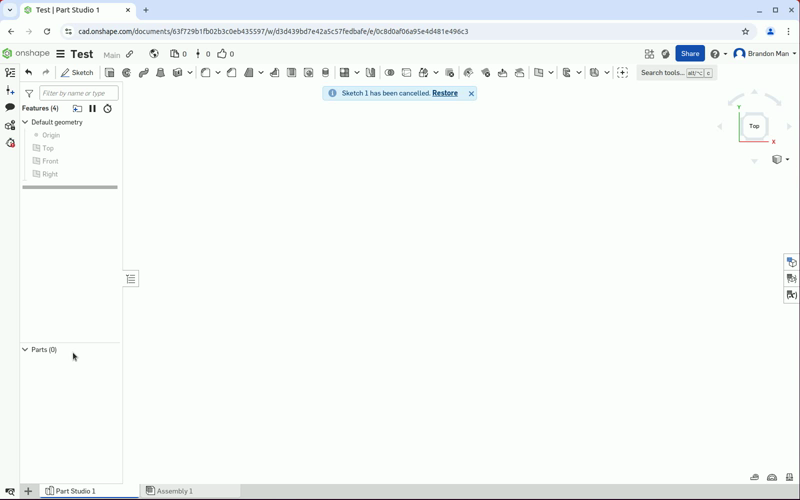
key(y)
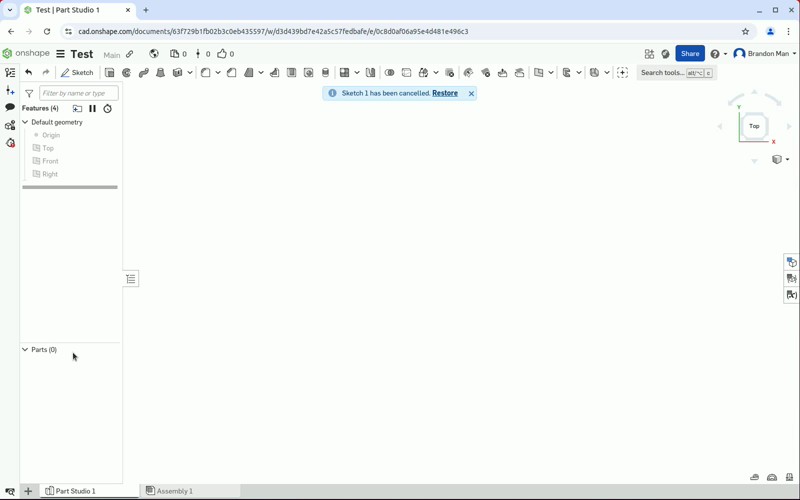
key(shift+p)
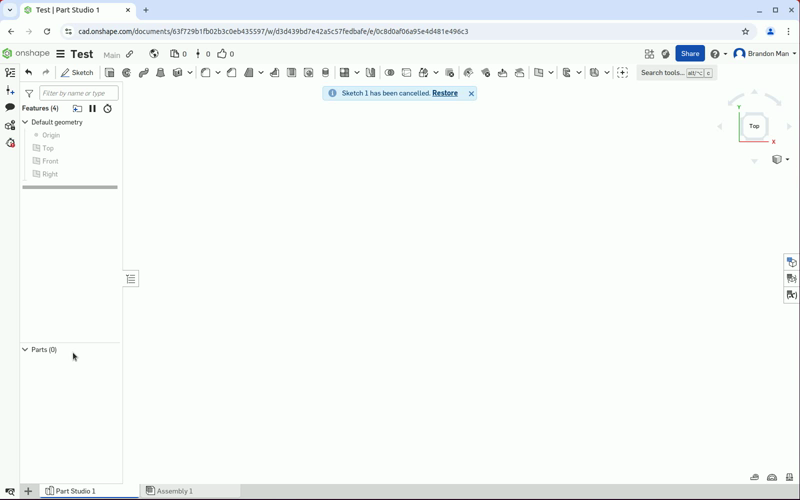
key(space)
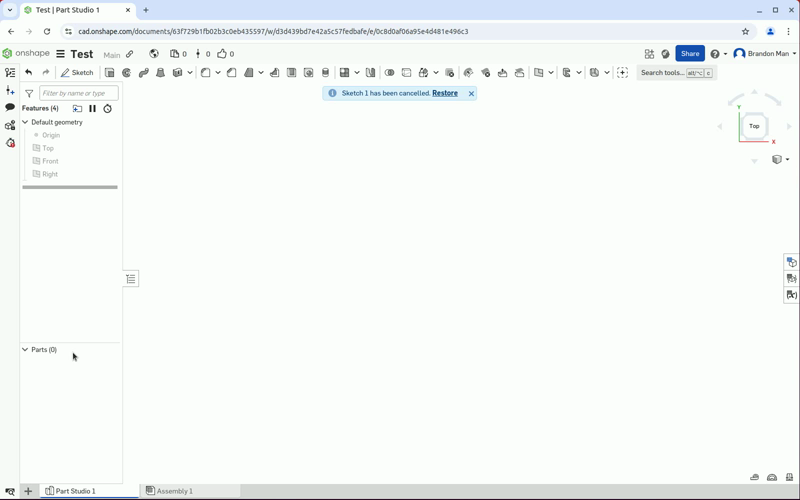
key_down(shift)
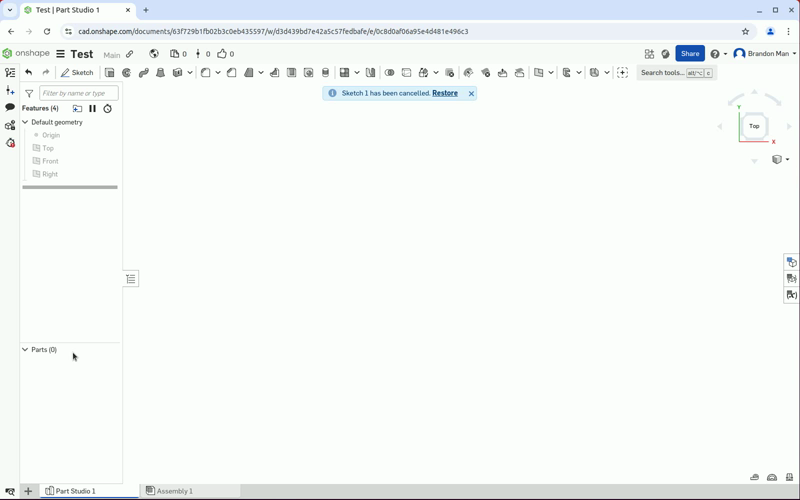
key(up)
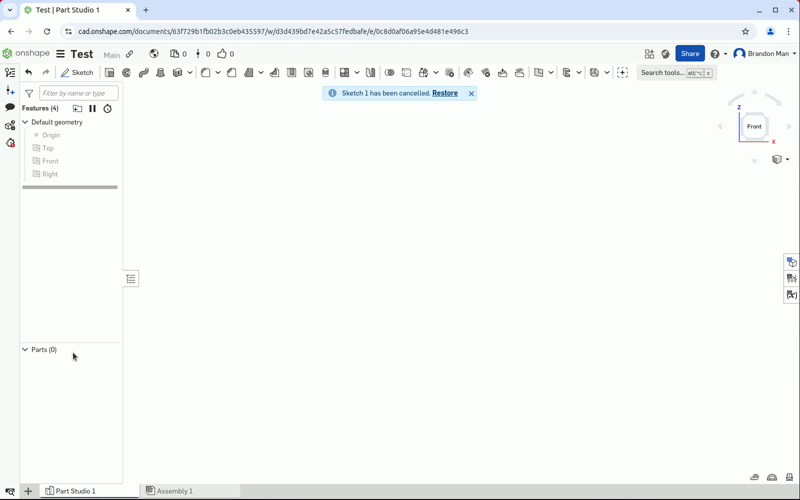
key_up(shift)
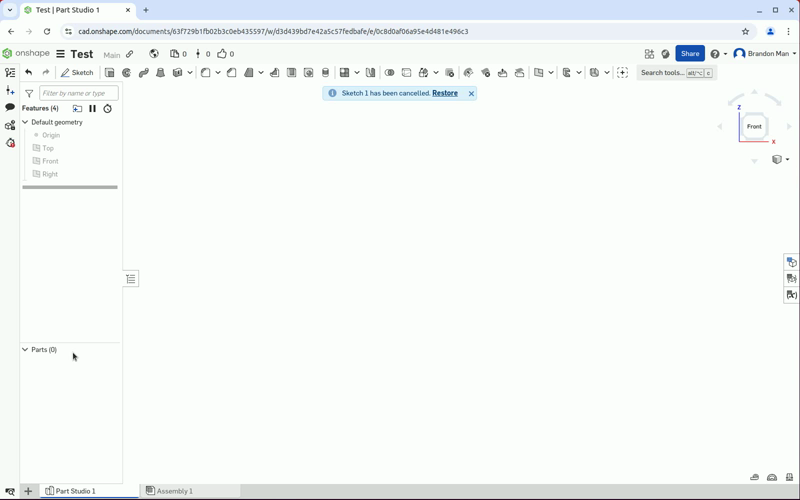
mouse_move(73, 352)
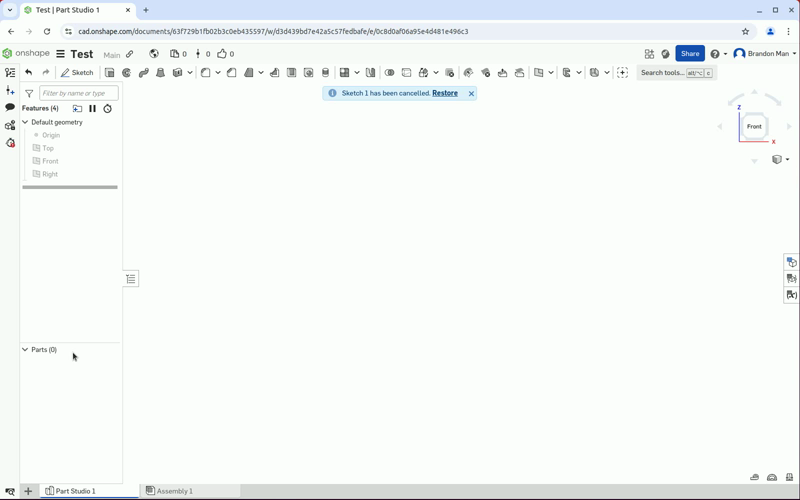
key(shift+y)
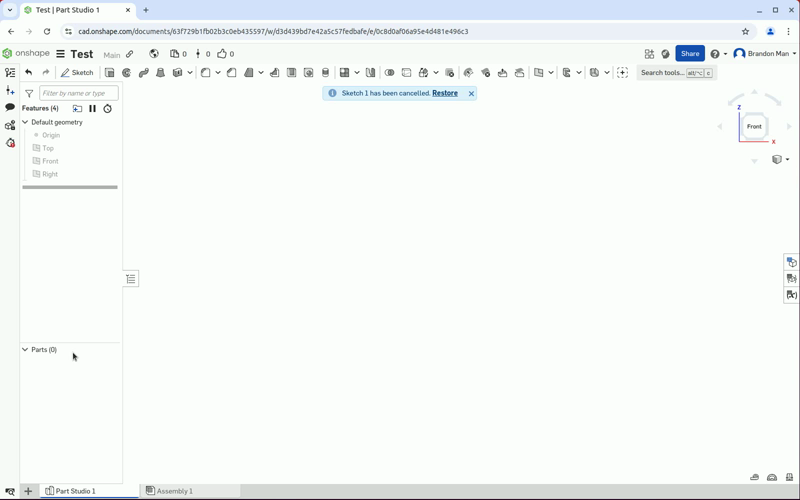
key(shift+s)
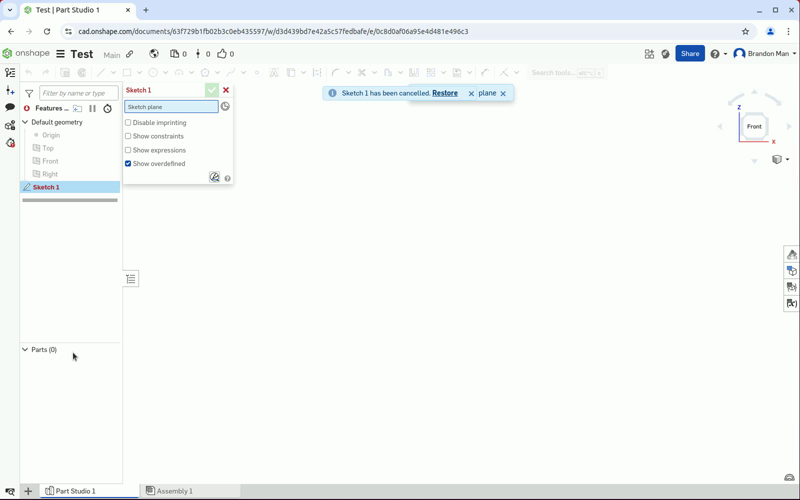
mouse_move(73, 163)
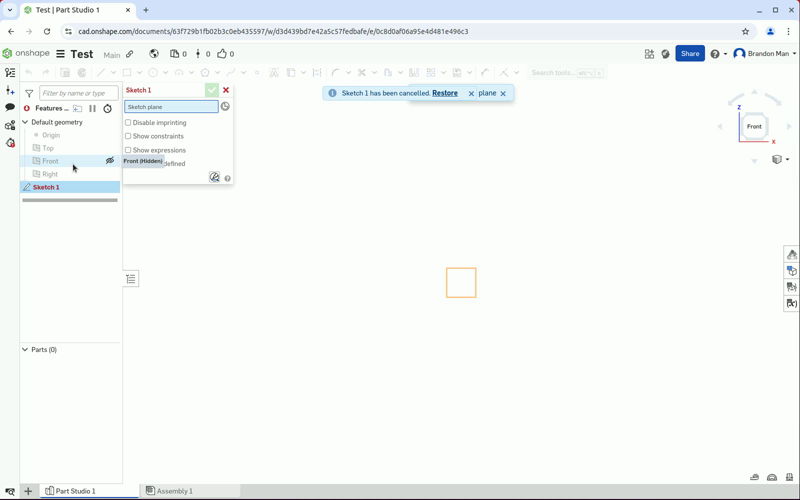
click(73, 163)
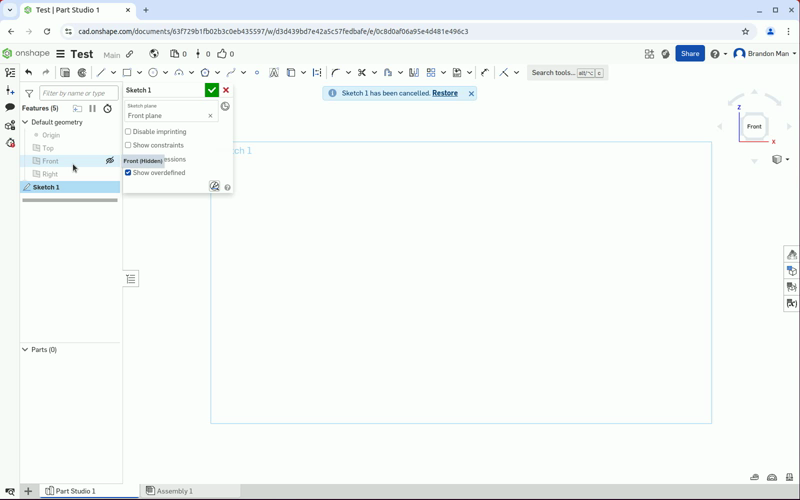
mouse_move(73, 352)
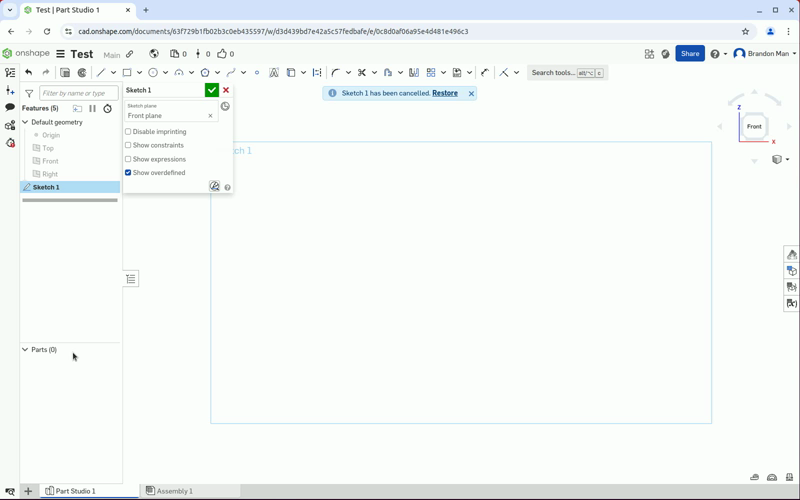
key(y)
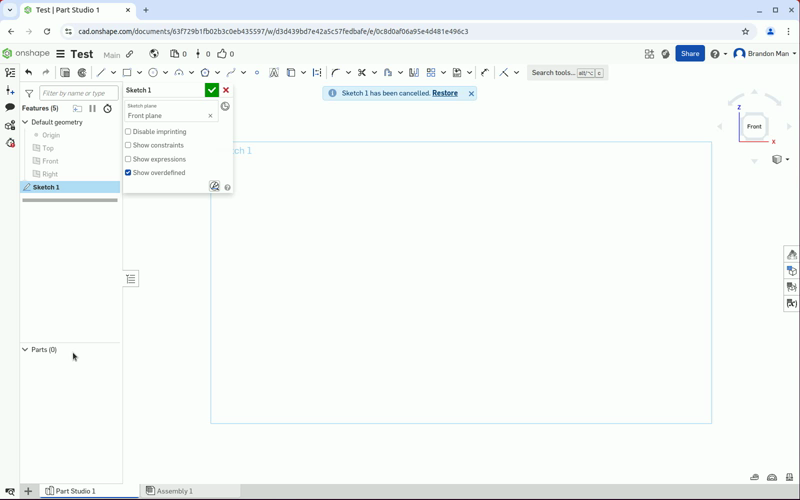
key(l)
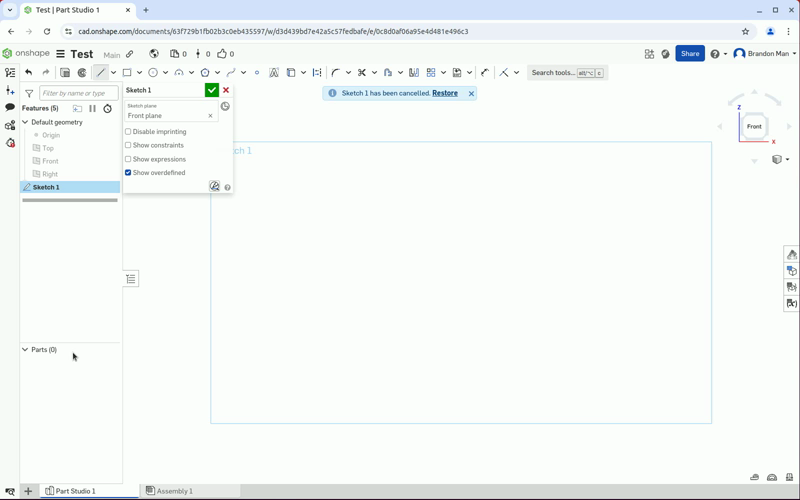
key_down(shift)
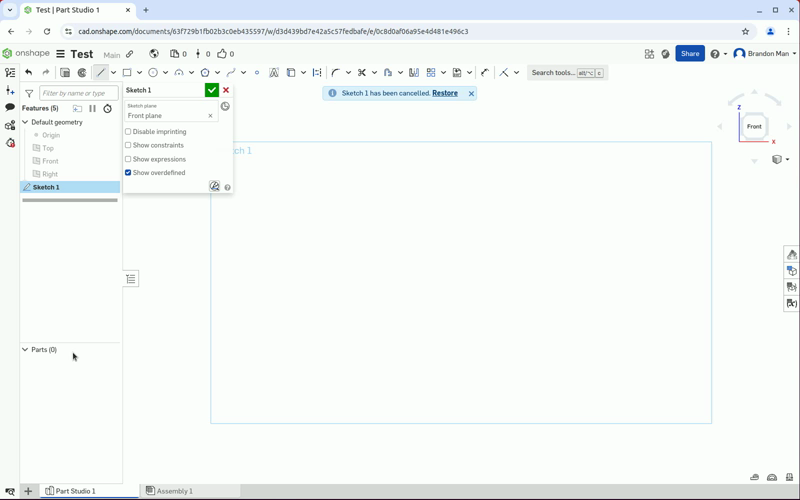
mouse_move(457, 282)
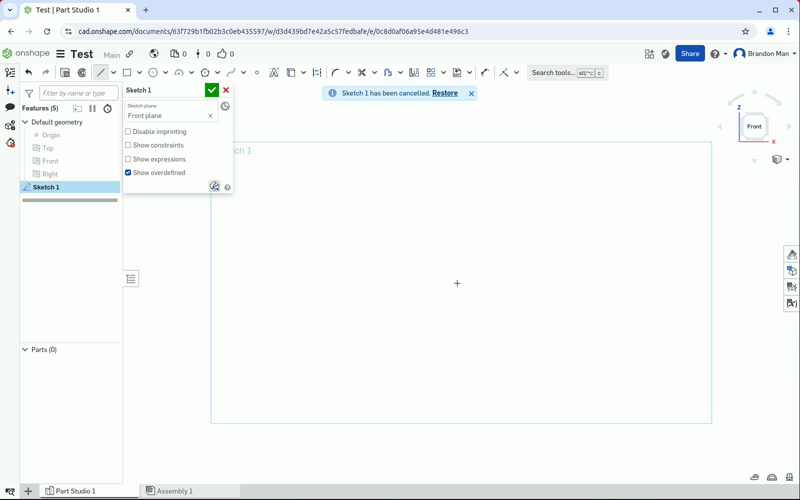
click(457, 282)
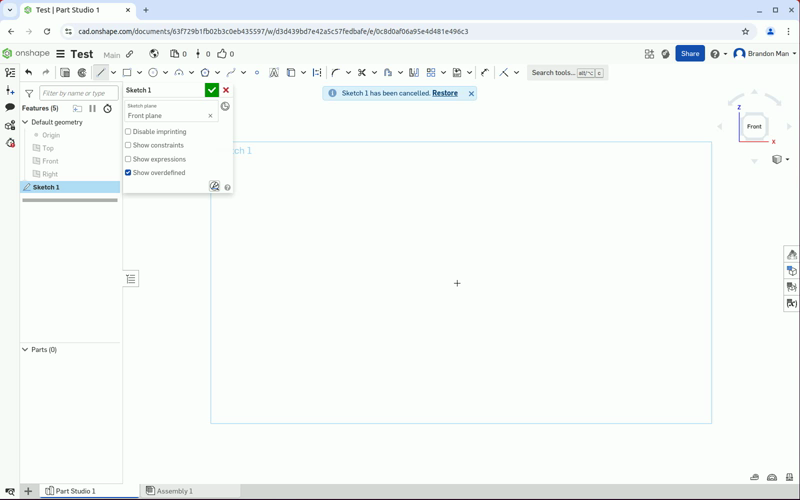
key_up(shift)
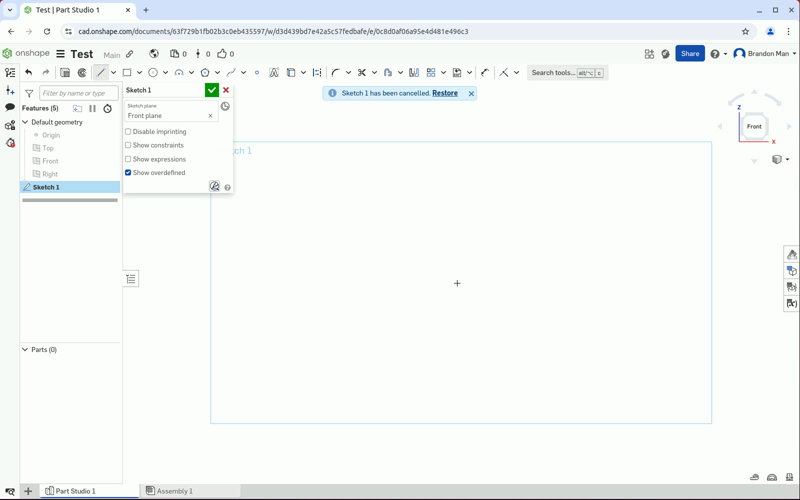
key_down(shift)
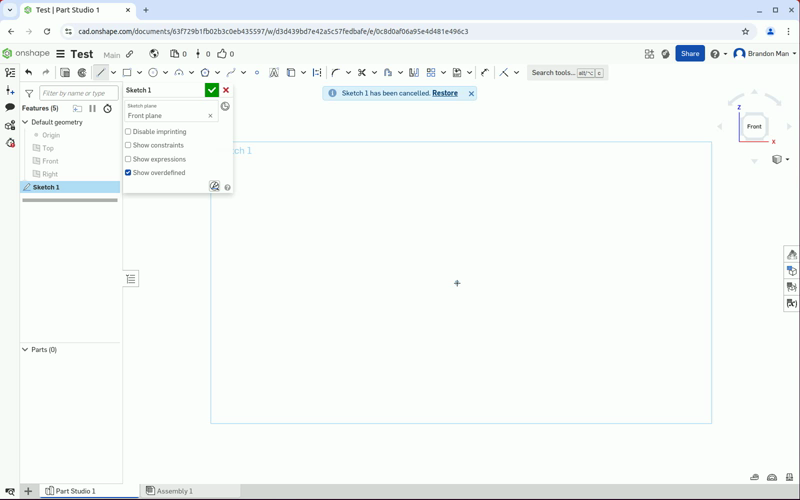
mouse_move(487, 282)
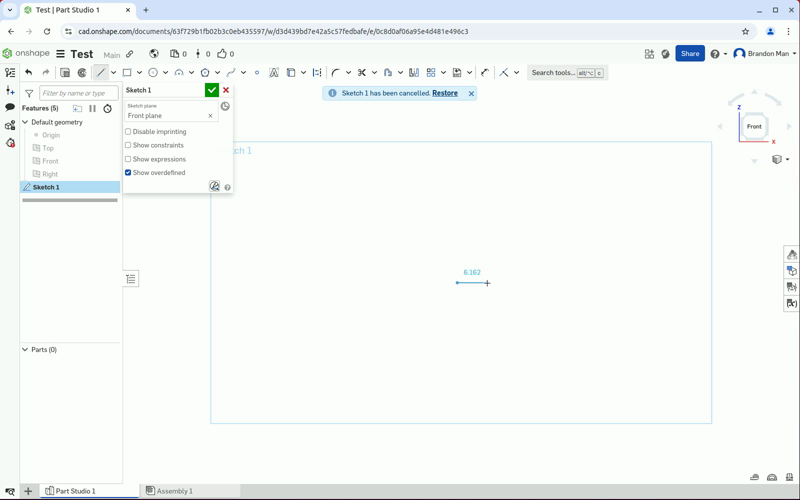
mouse_move(501, 282)
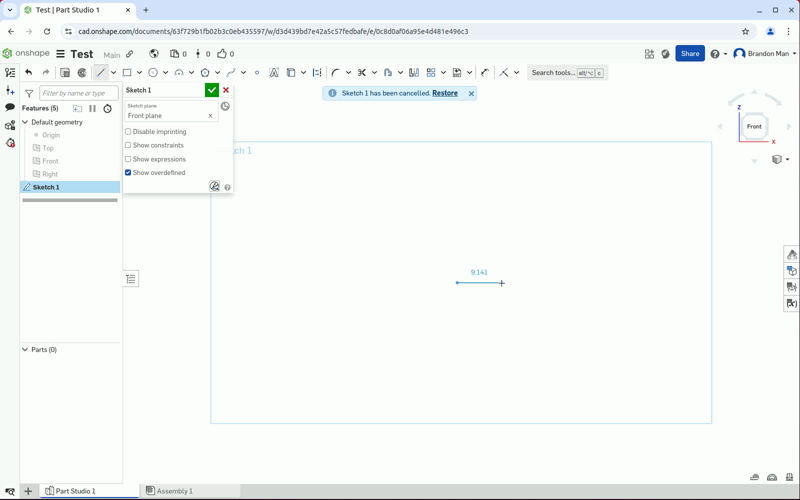
click(501, 282)
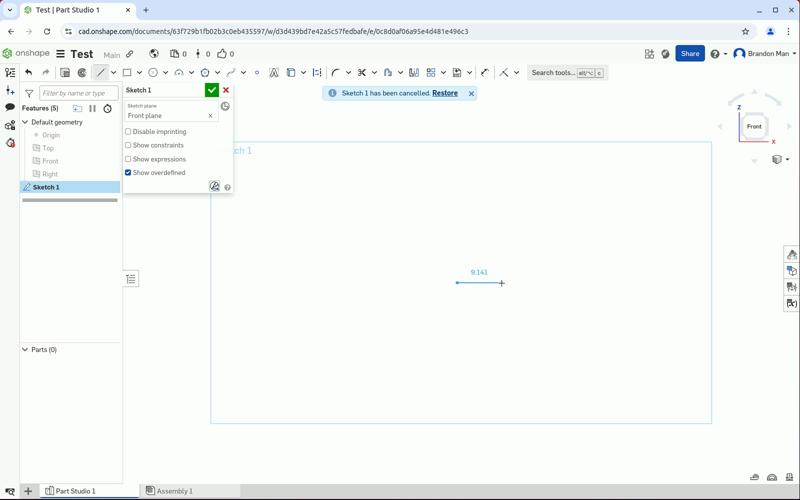
key_up(shift)
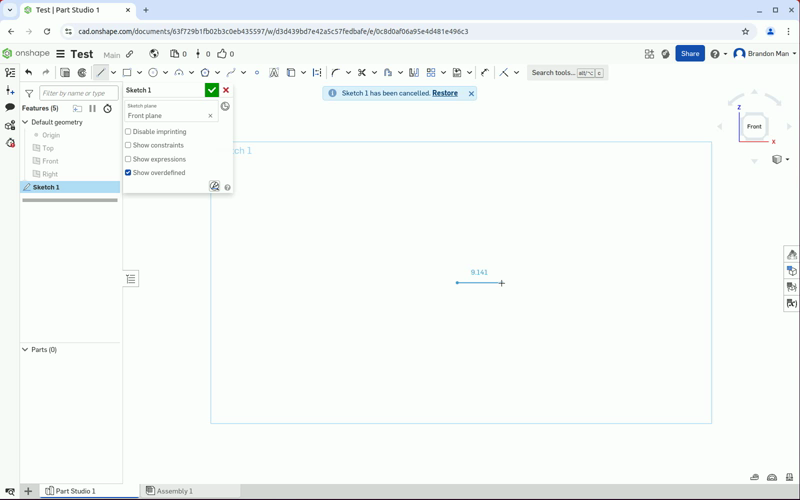
key_down(shift)
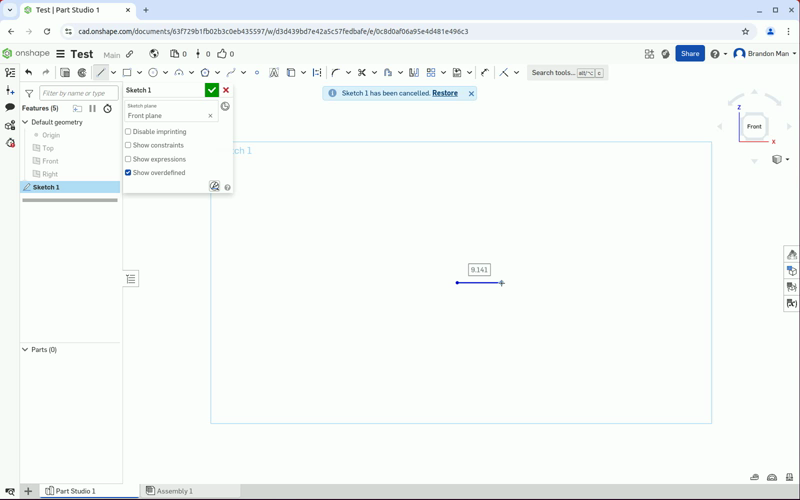
mouse_move(501, 213)
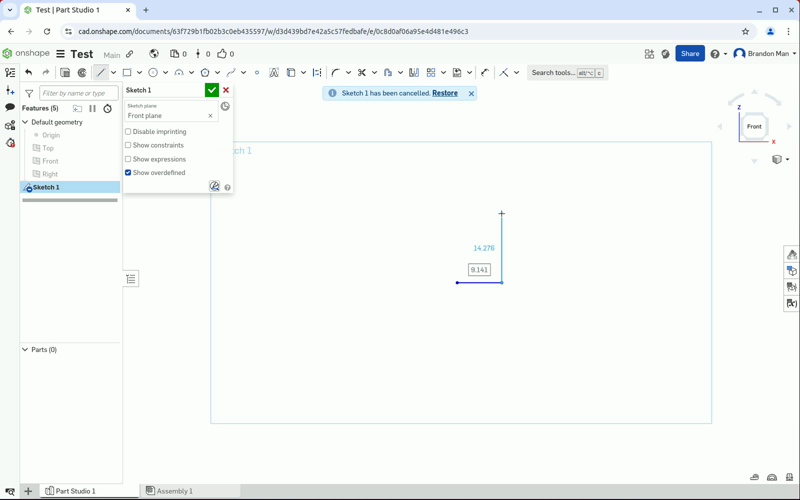
click(501, 213)
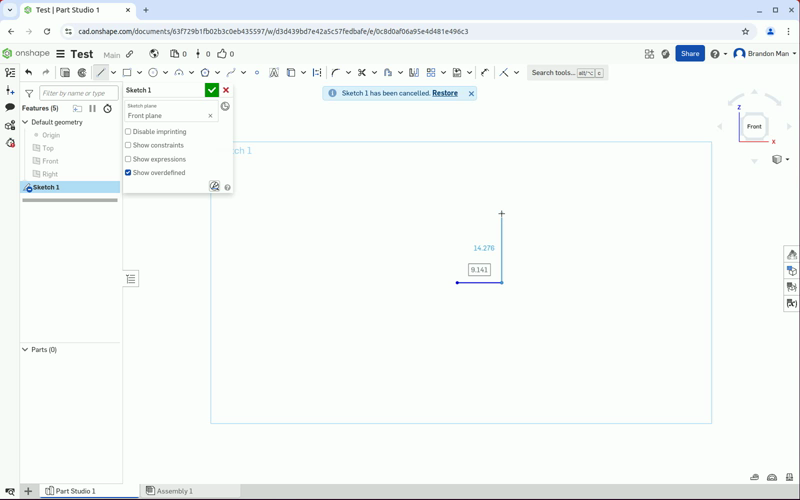
key_up(shift)
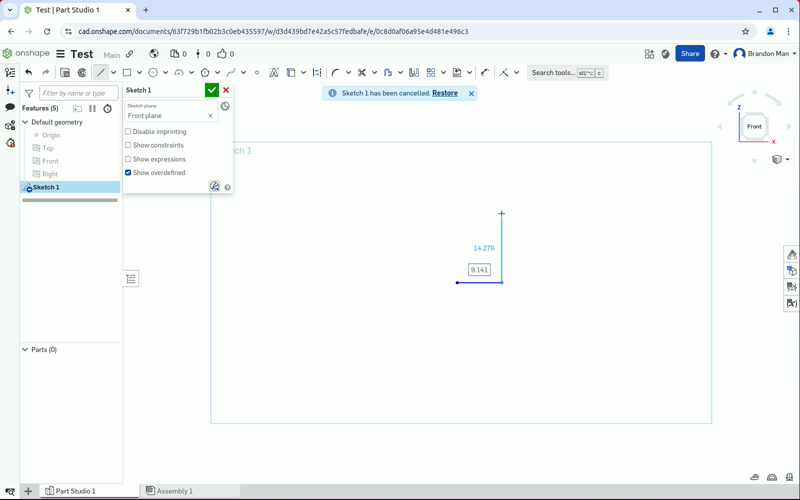
key_down(shift)
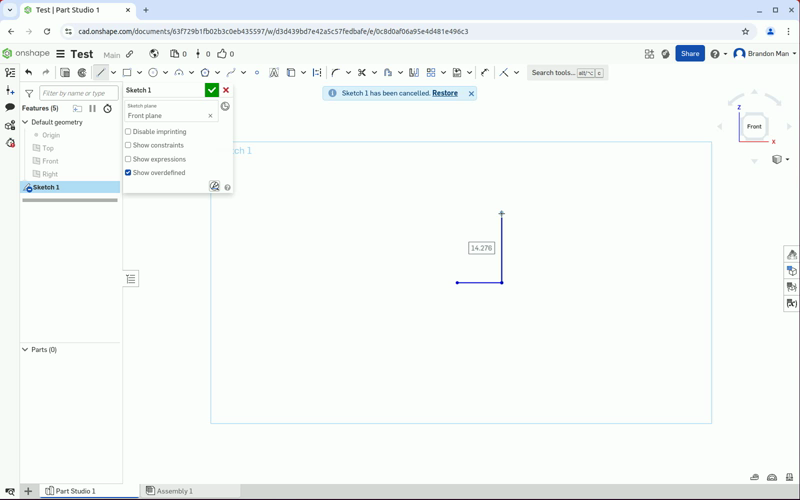
mouse_move(531, 213)
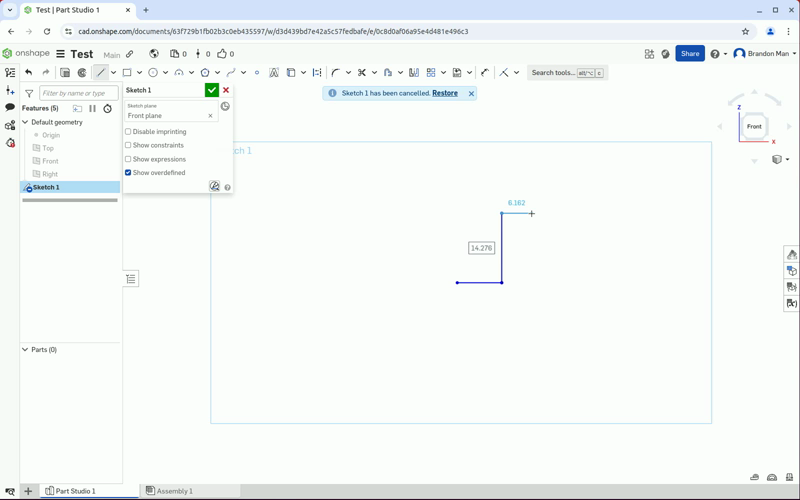
mouse_move(457, 213)
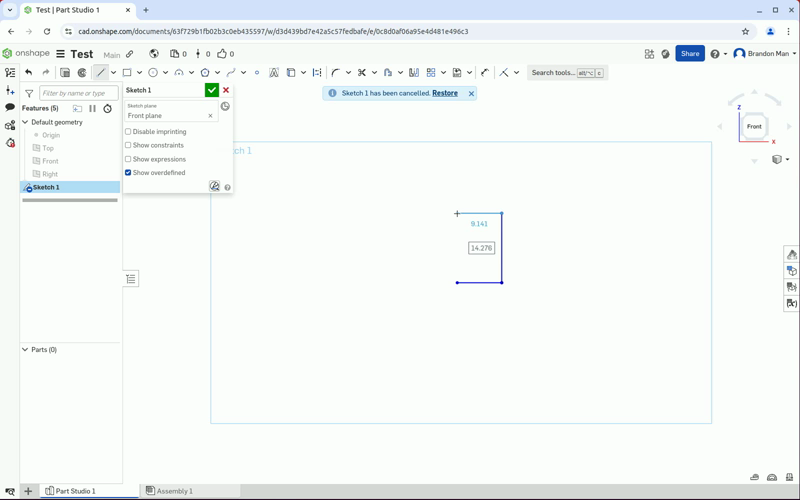
click(457, 213)
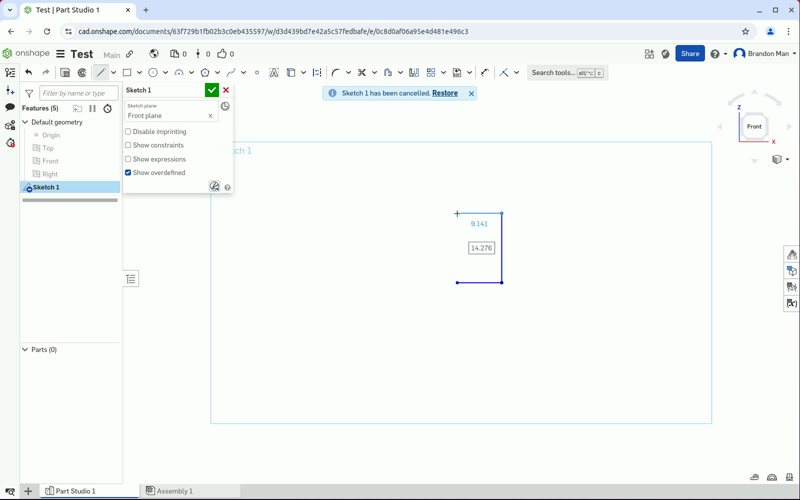
key_up(shift)
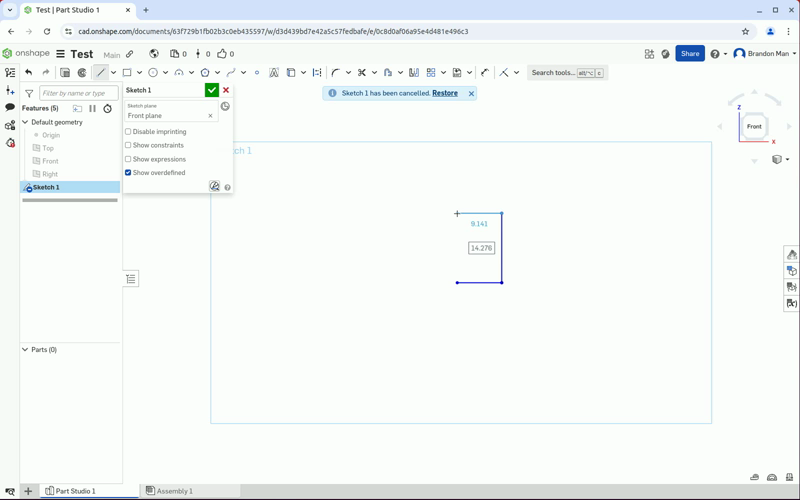
key_down(shift)
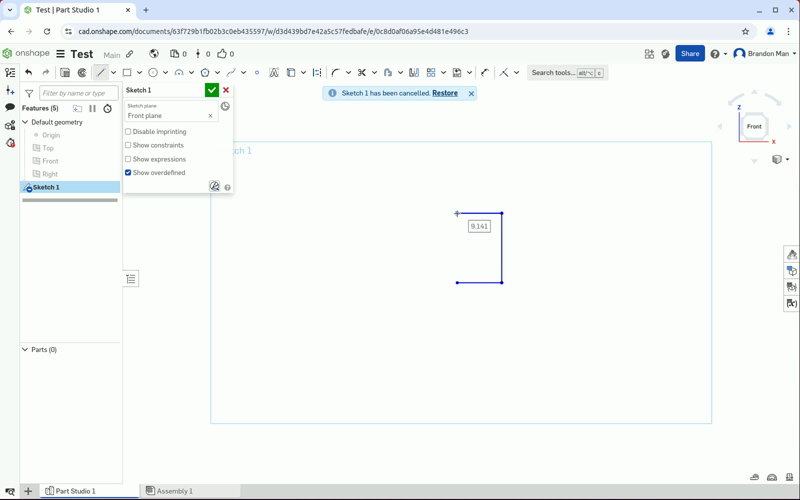
mouse_move(457, 282)
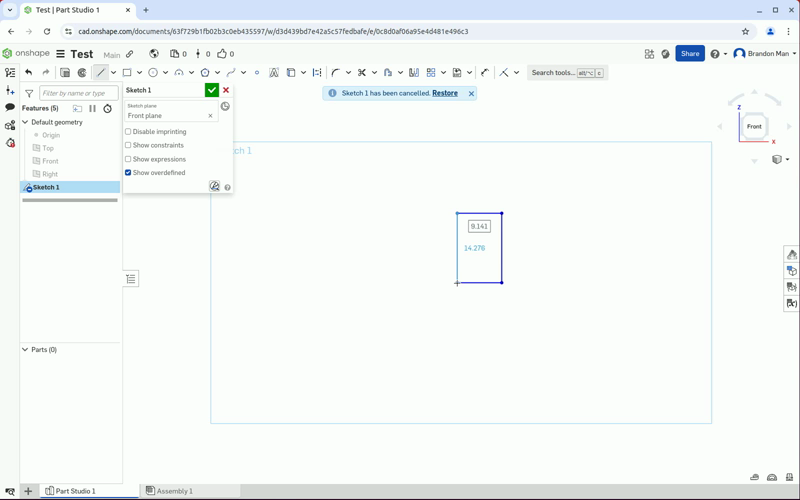
key_up(shift)
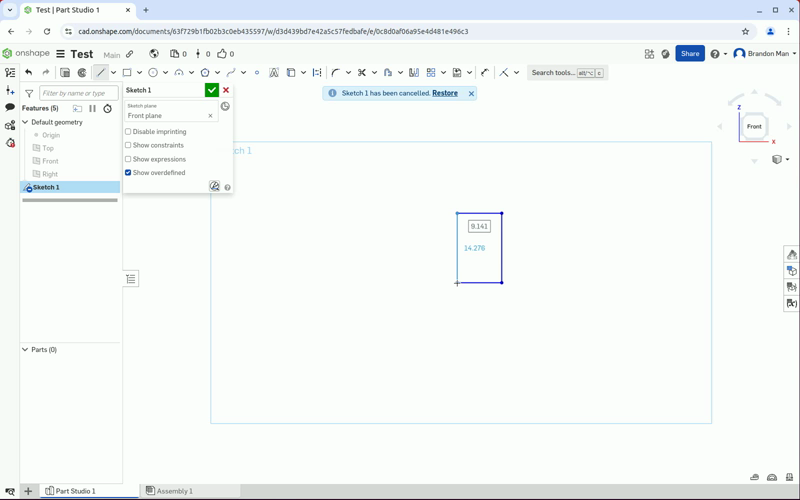
click(457, 282)
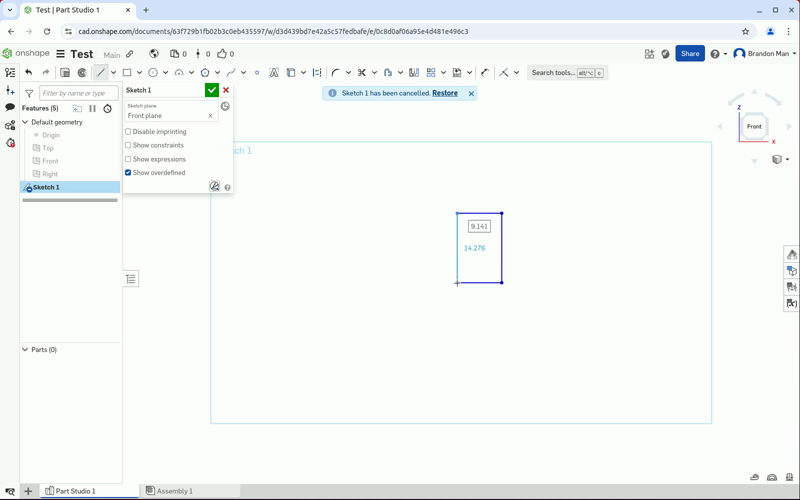
key(esc)
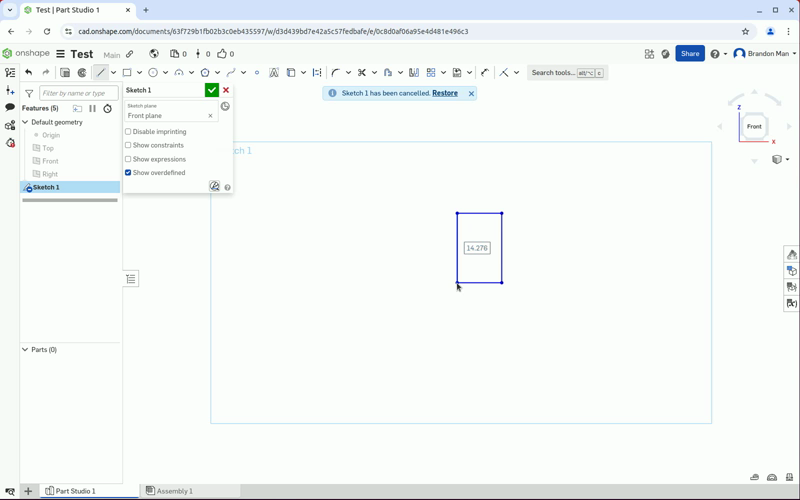
mouse_move(490, 247)
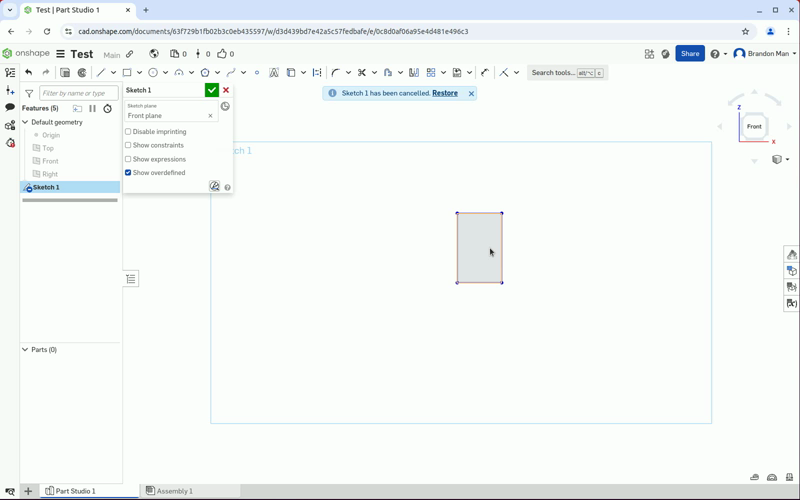
click(490, 247)
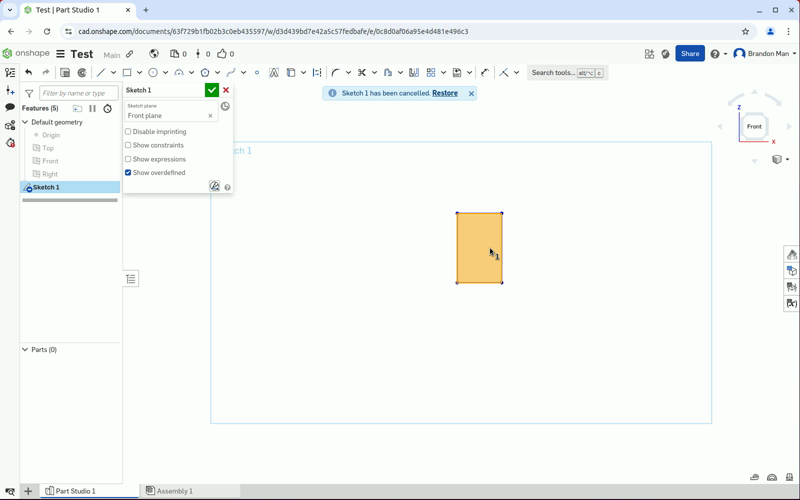
mouse_move(73, 352)
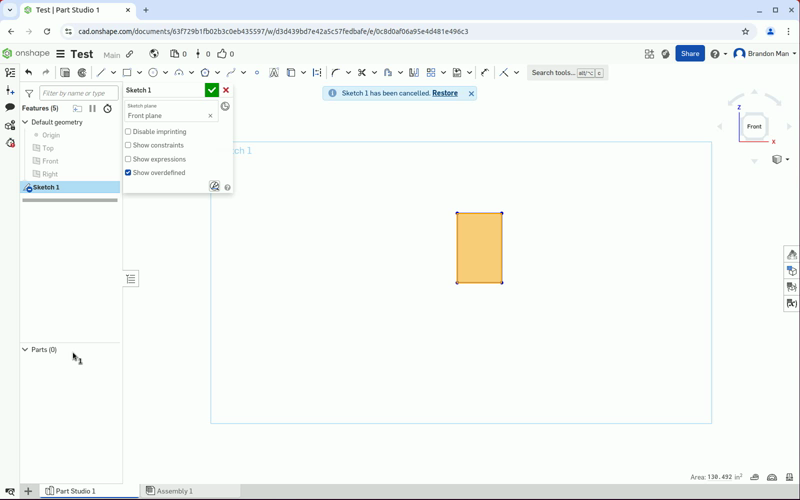
key(shift+y)
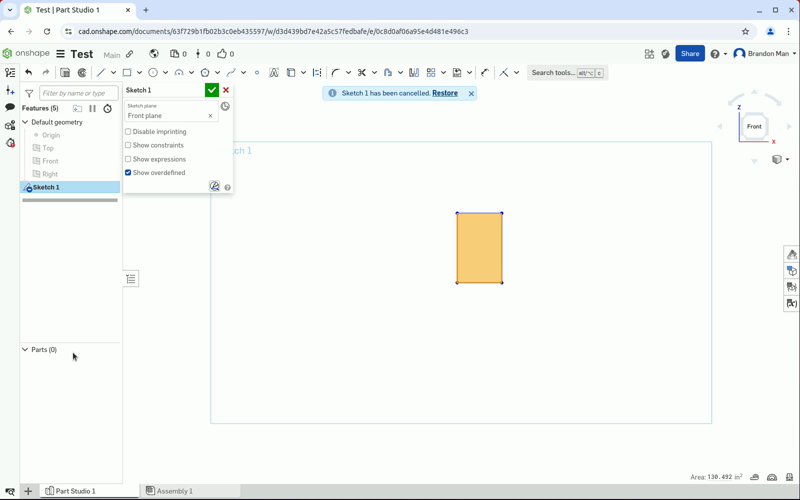
key(shift+e)
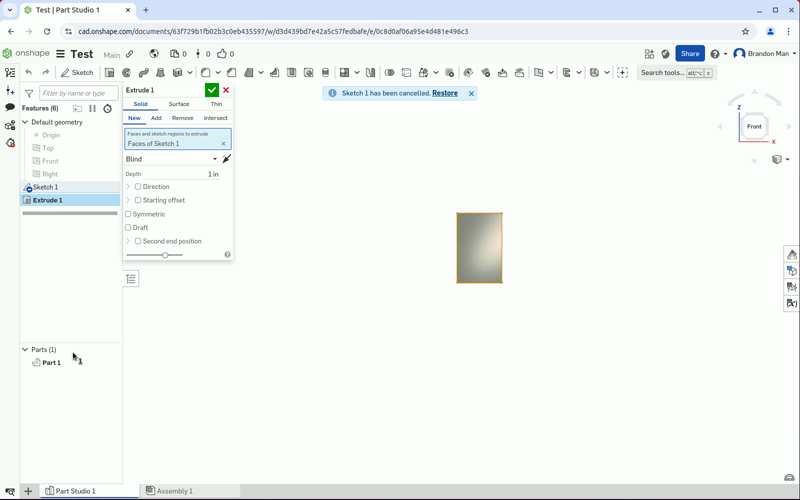
mouse_move(143, 106)
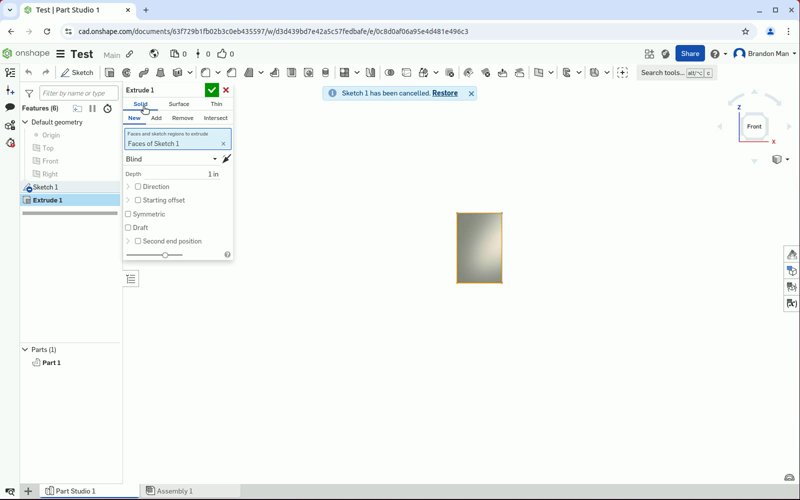
click(143, 106)
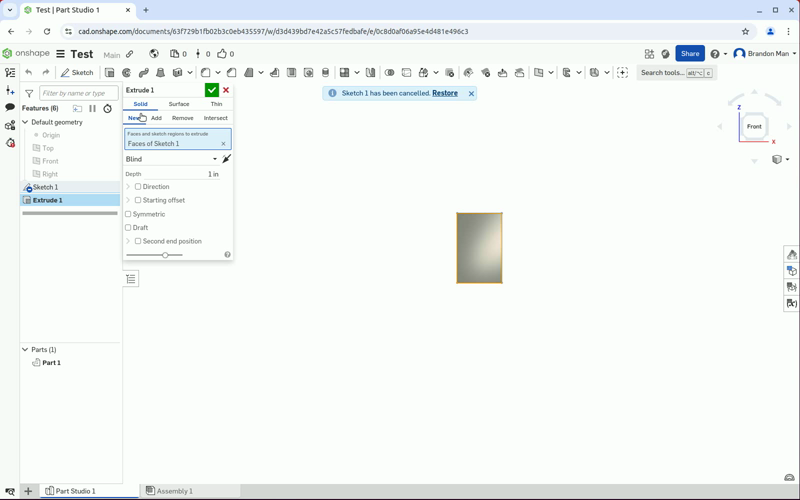
mouse_move(137, 120)
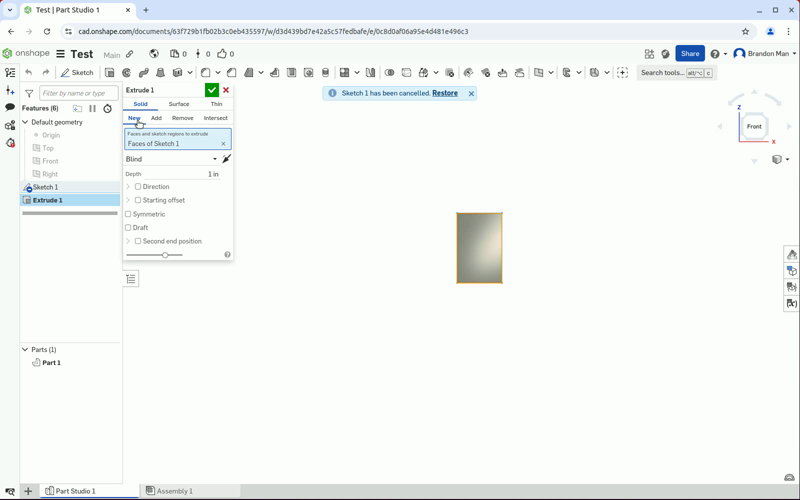
click(137, 120)
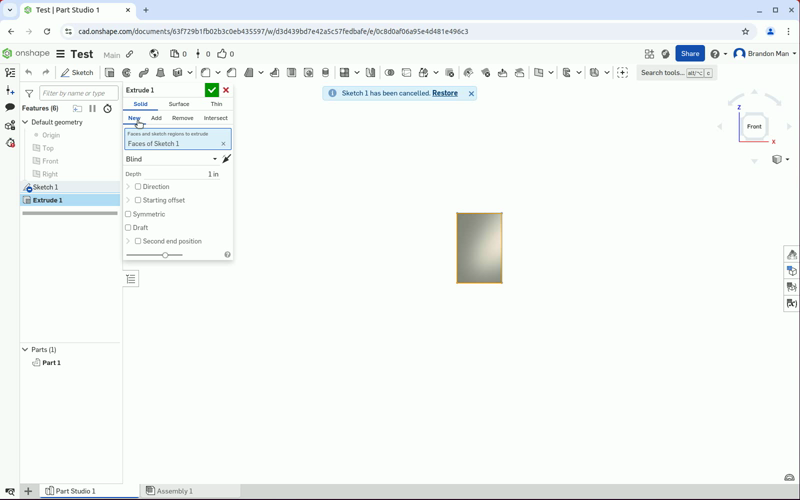
key(tab, 4)
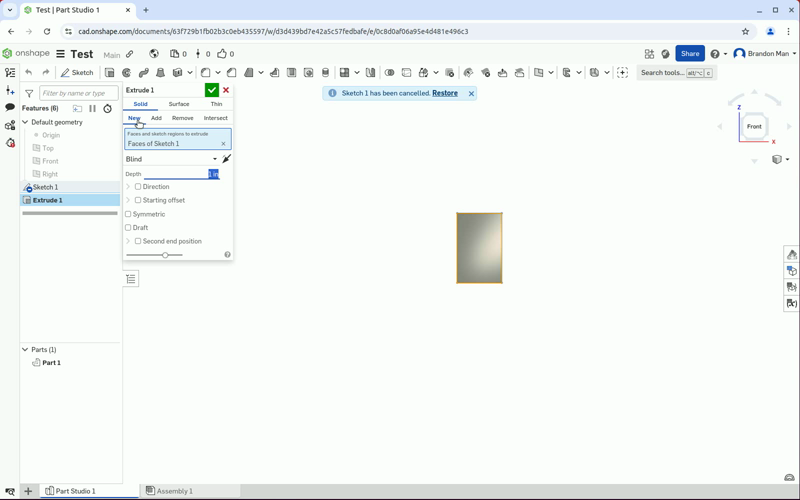
text(-0.241)
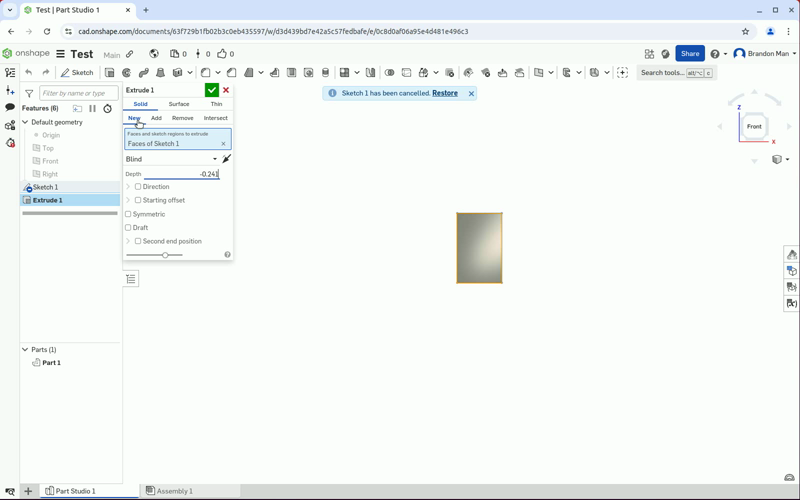
key(enter)
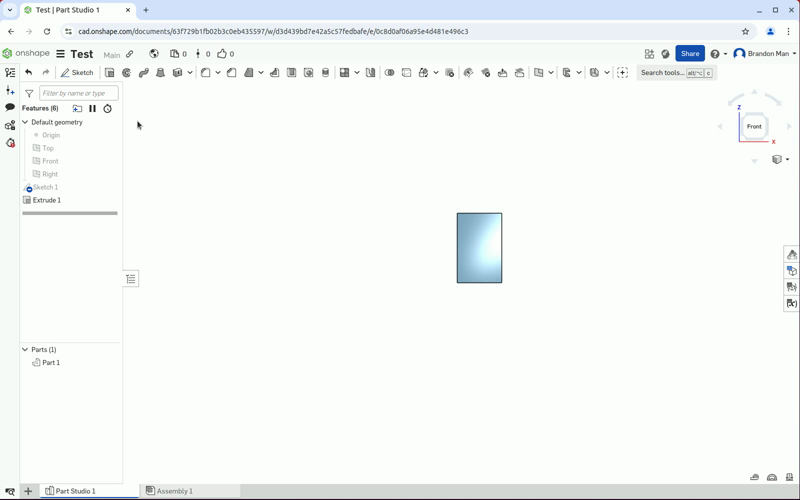
key(shift+h)
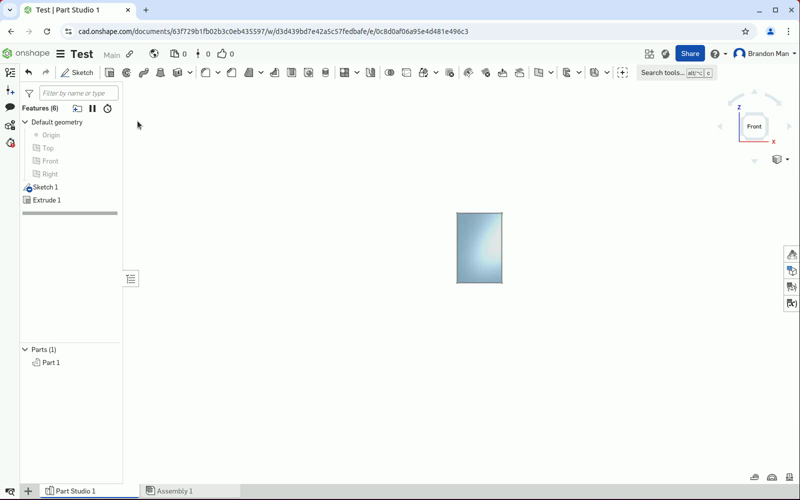
key(shift+h)
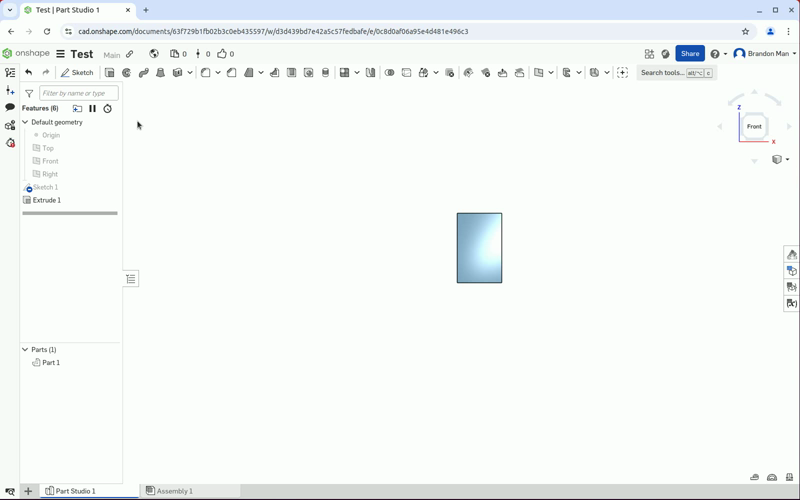
mouse_move(73, 189)
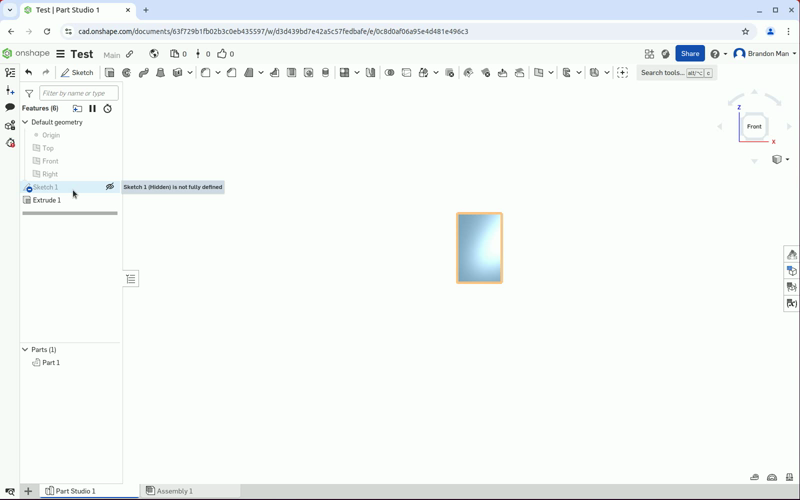
click(73, 189)
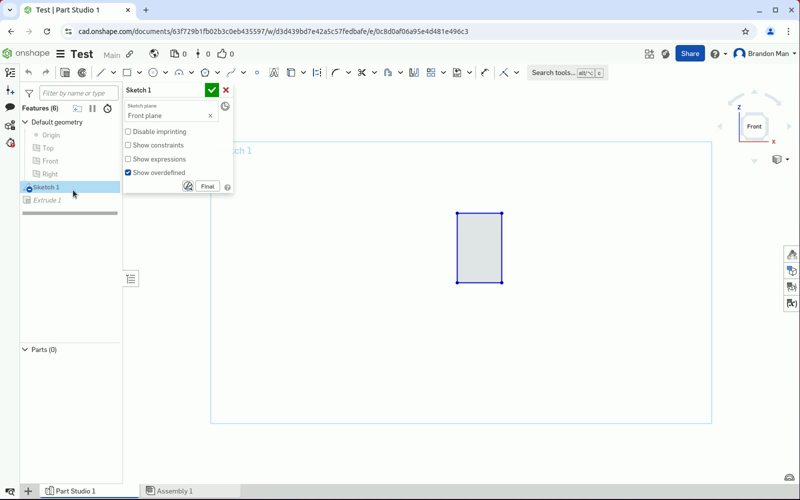
mouse_move(229, 92)
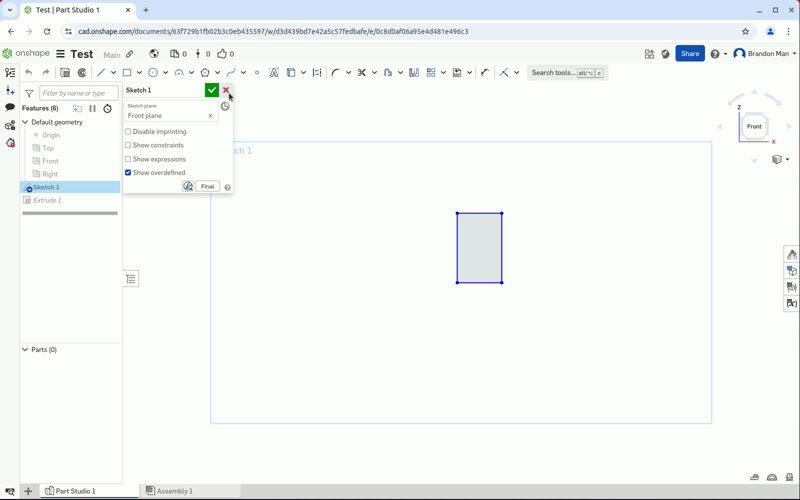
click(229, 92)
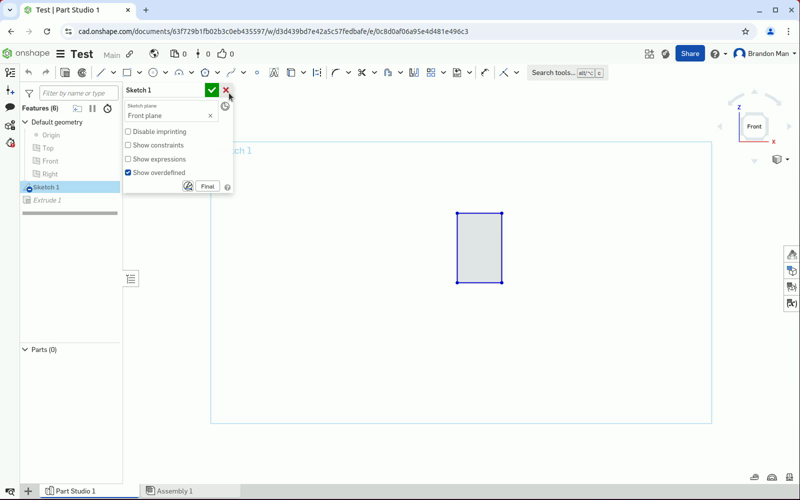
key(shift+s)
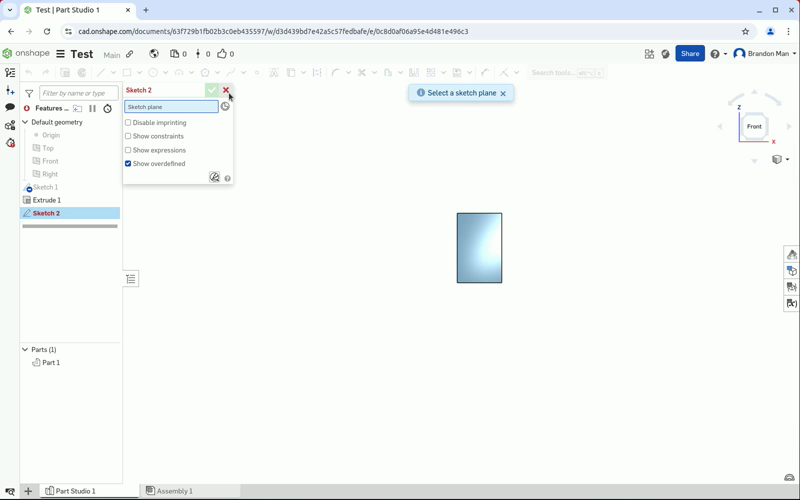
mouse_move(73, 163)
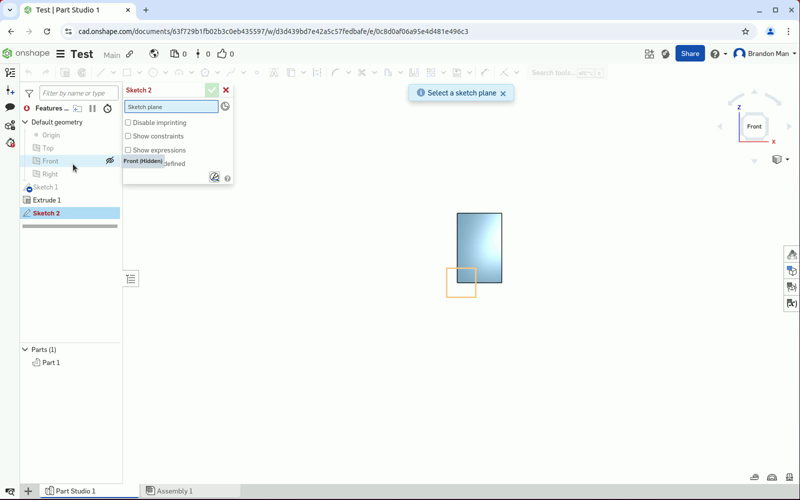
click(73, 163)
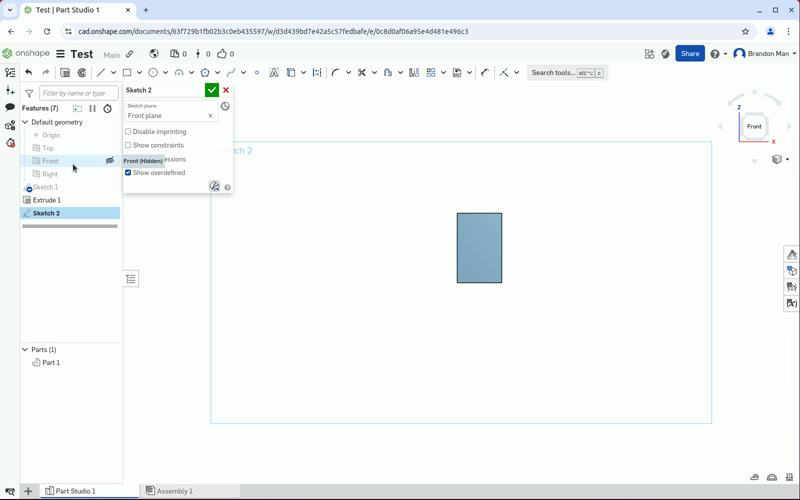
mouse_move(73, 352)
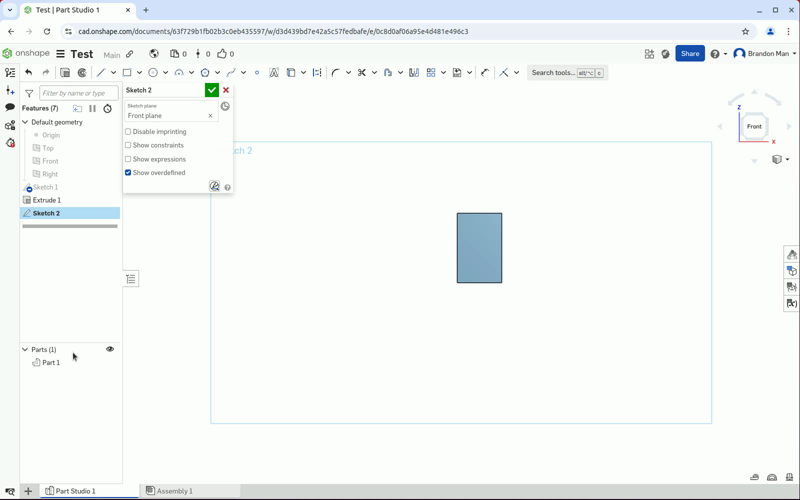
key(y)
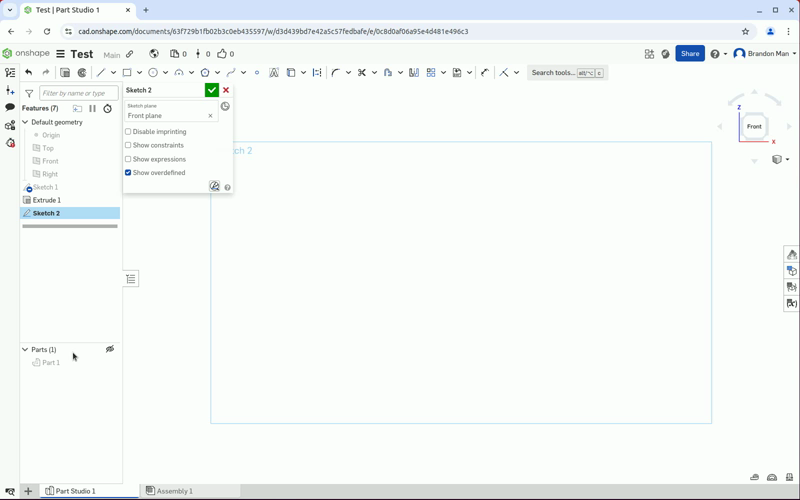
key(l)
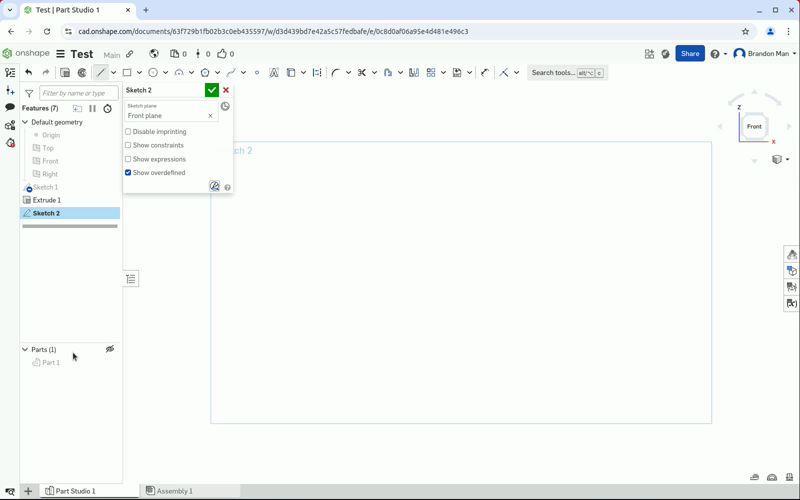
key_down(shift)
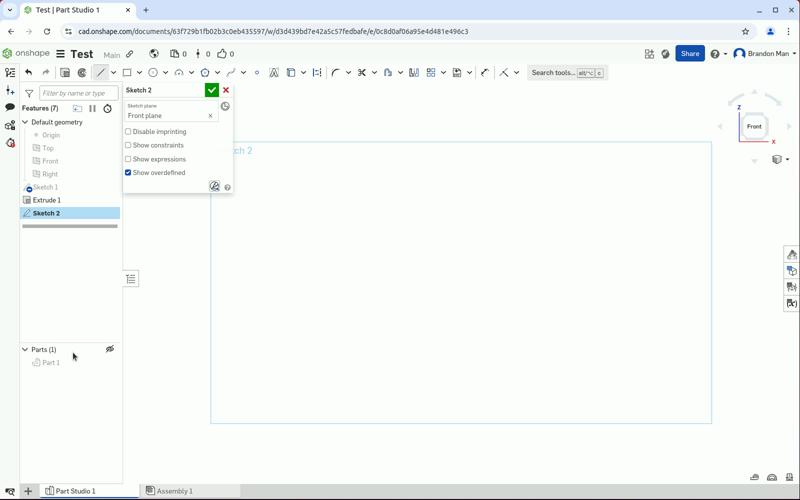
mouse_move(520, 282)
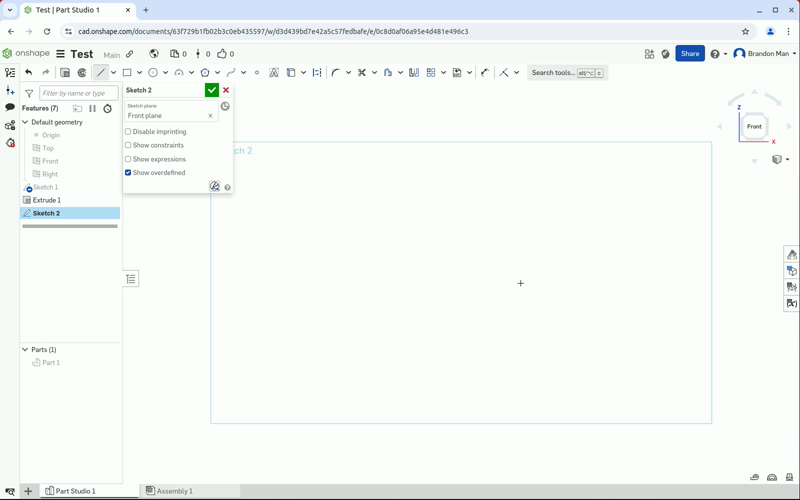
click(520, 282)
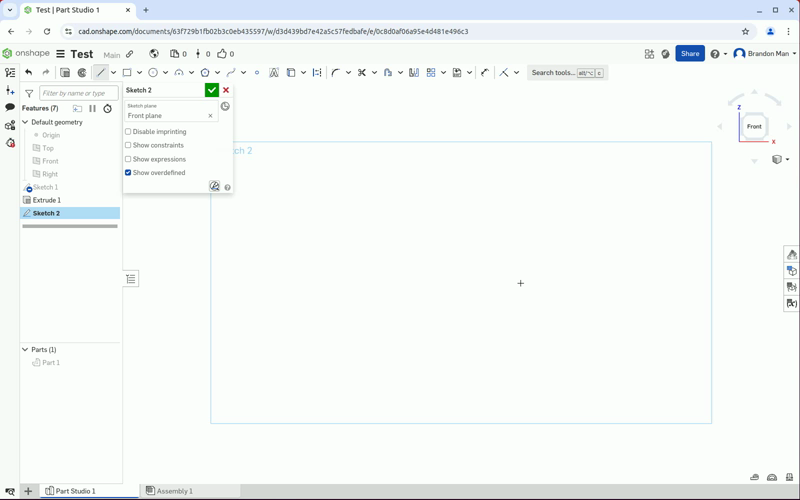
key_up(shift)
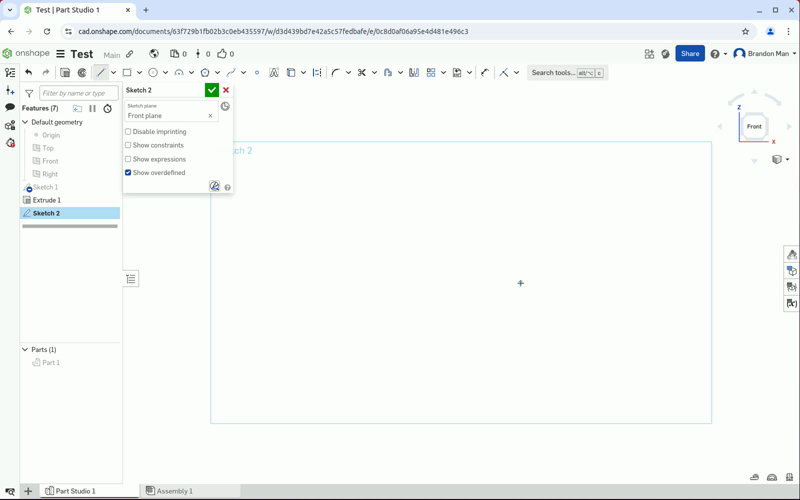
key_down(shift)
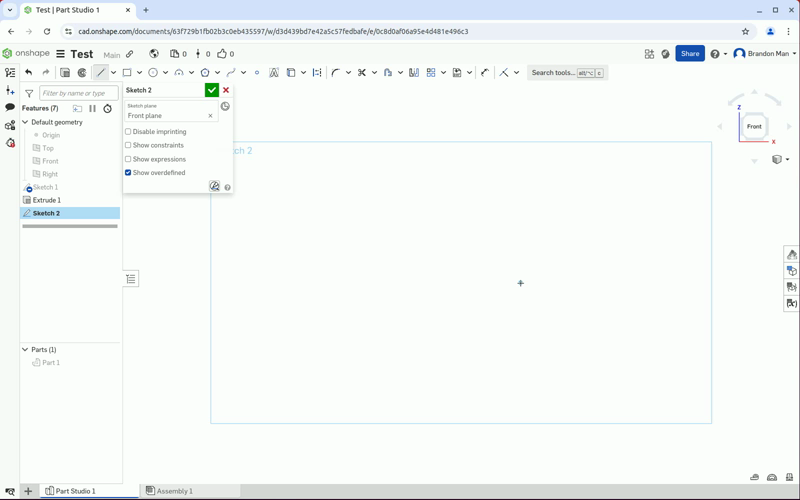
mouse_move(550, 282)
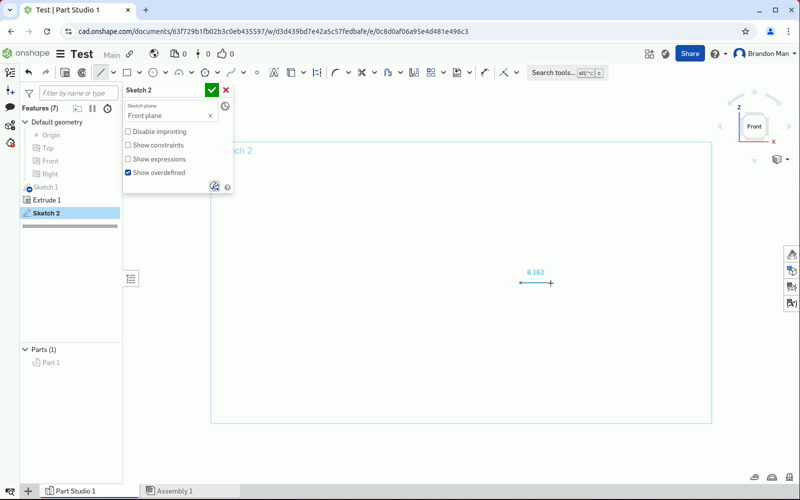
mouse_move(573, 282)
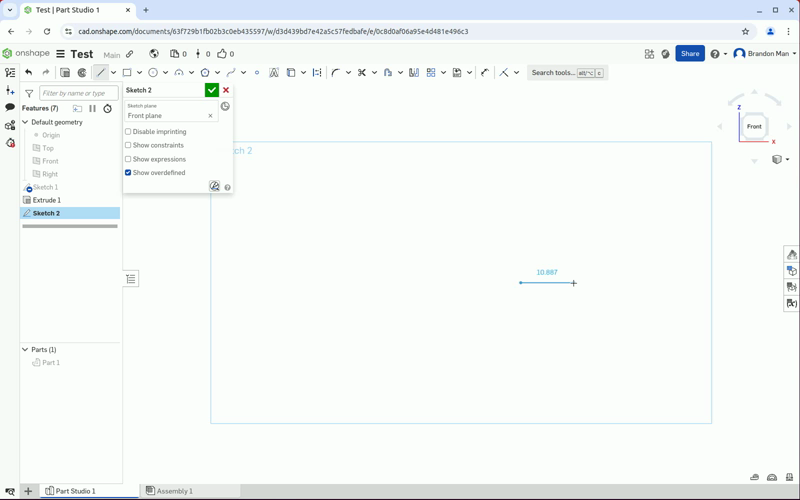
click(573, 282)
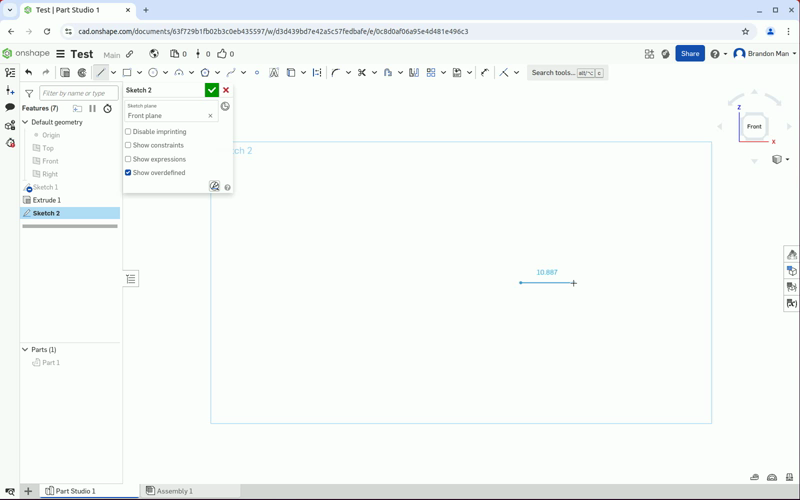
key_up(shift)
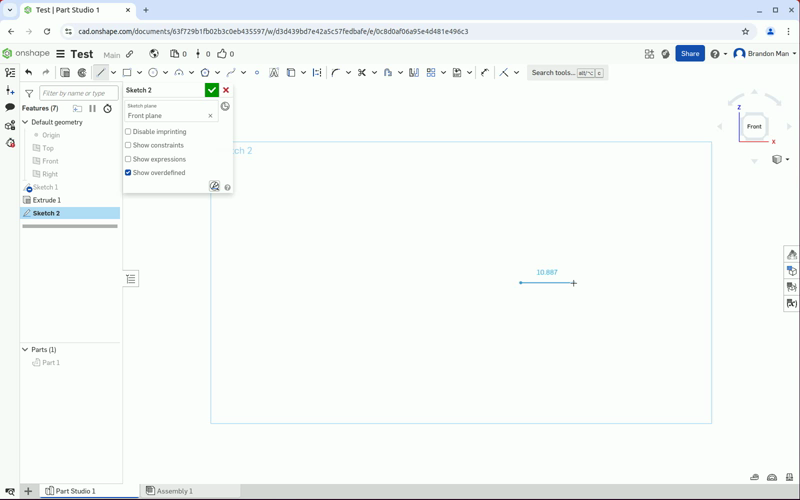
key_down(shift)
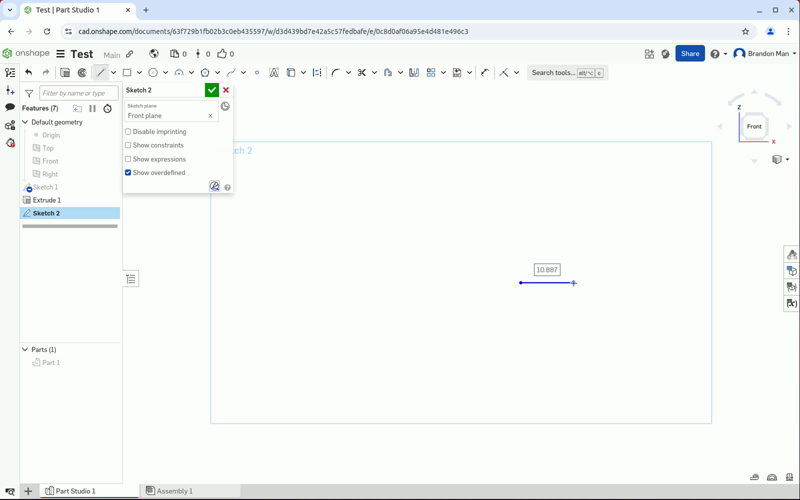
mouse_move(573, 213)
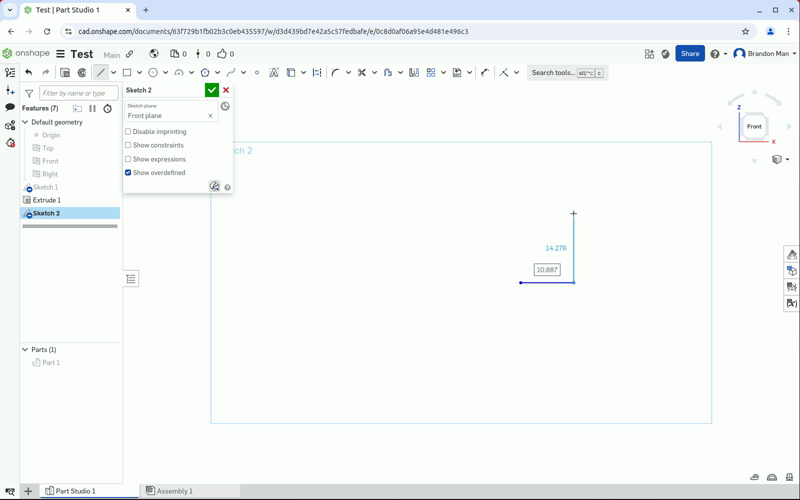
click(573, 213)
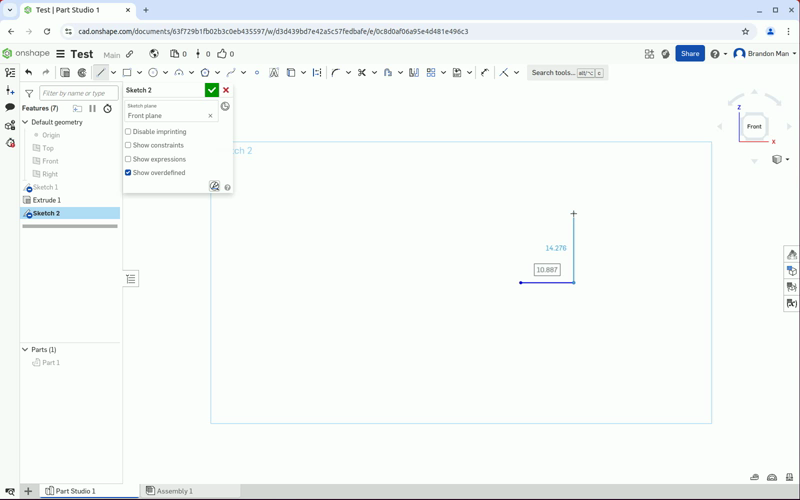
key_up(shift)
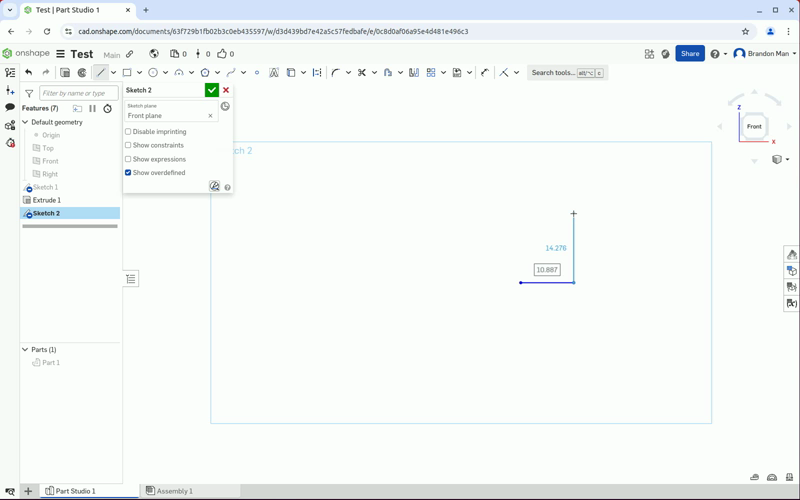
key_down(shift)
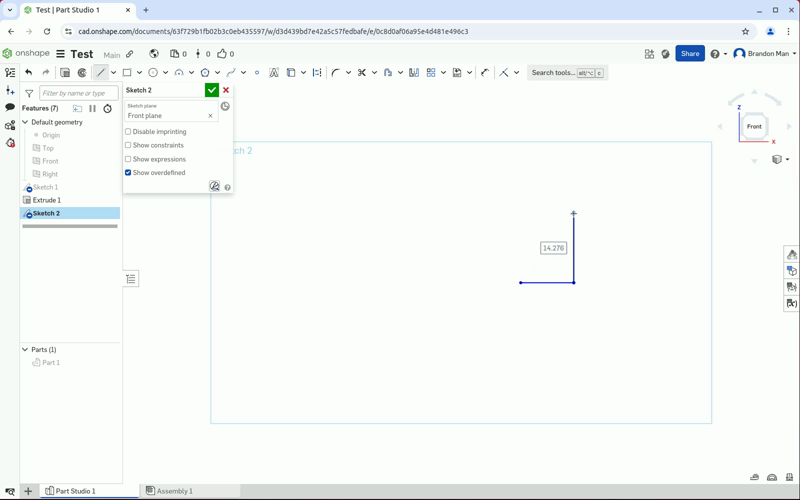
mouse_move(589, 213)
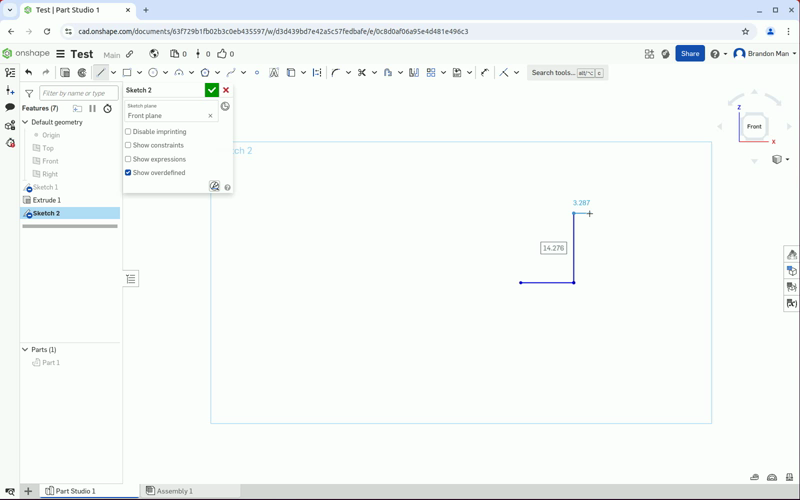
mouse_move(520, 213)
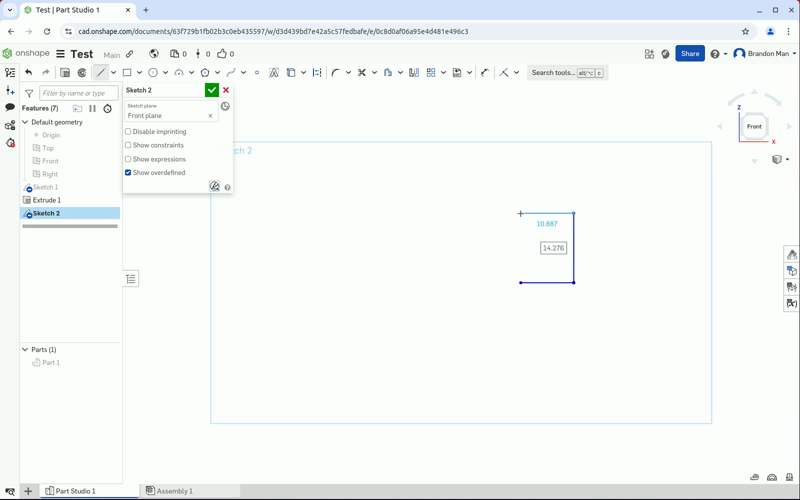
click(520, 213)
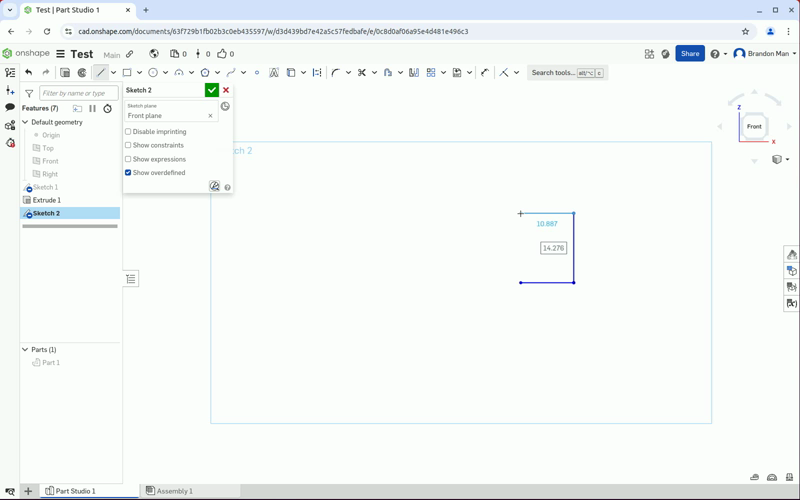
key_up(shift)
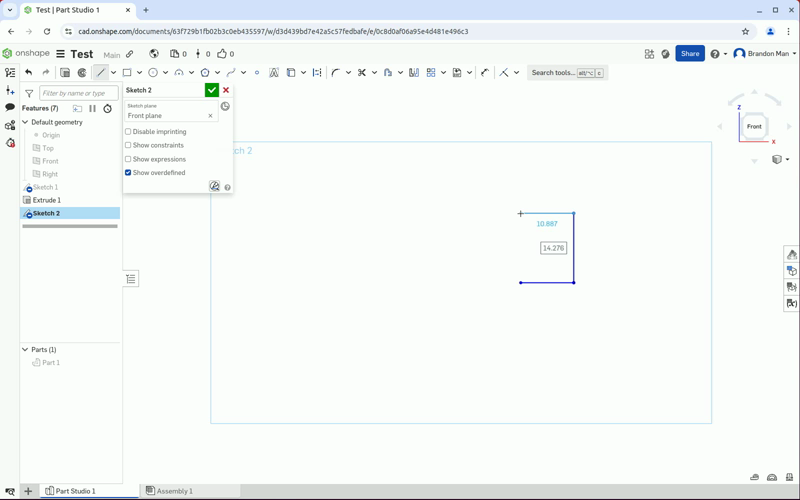
key_down(shift)
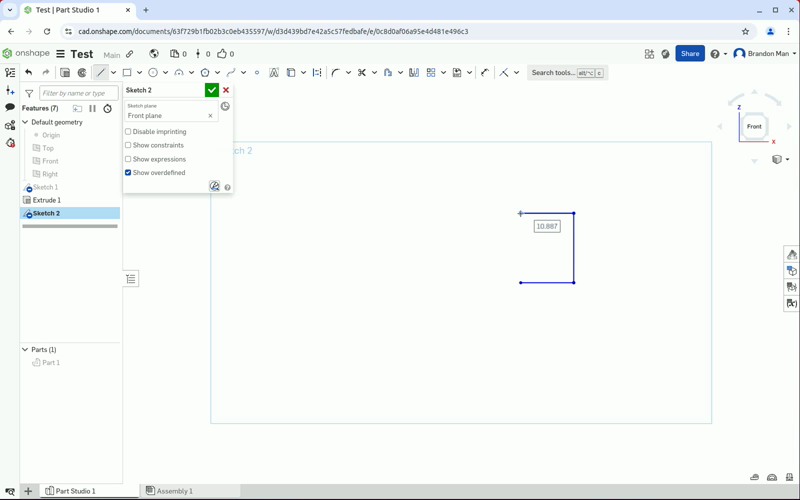
mouse_move(520, 282)
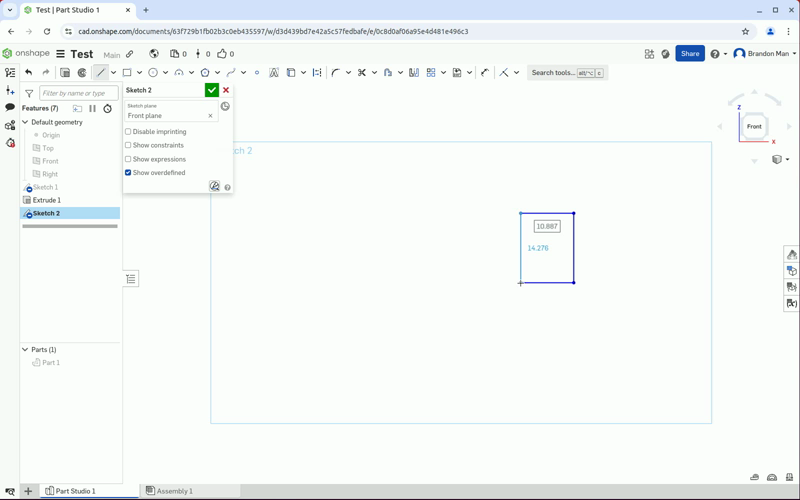
key_up(shift)
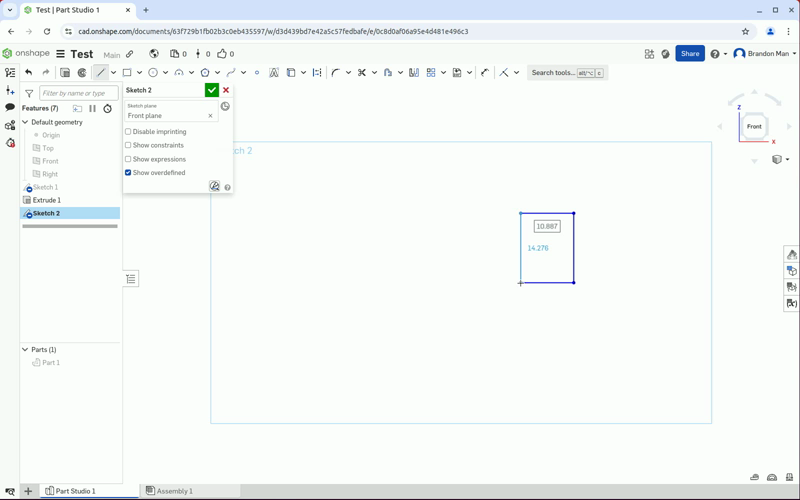
click(520, 282)
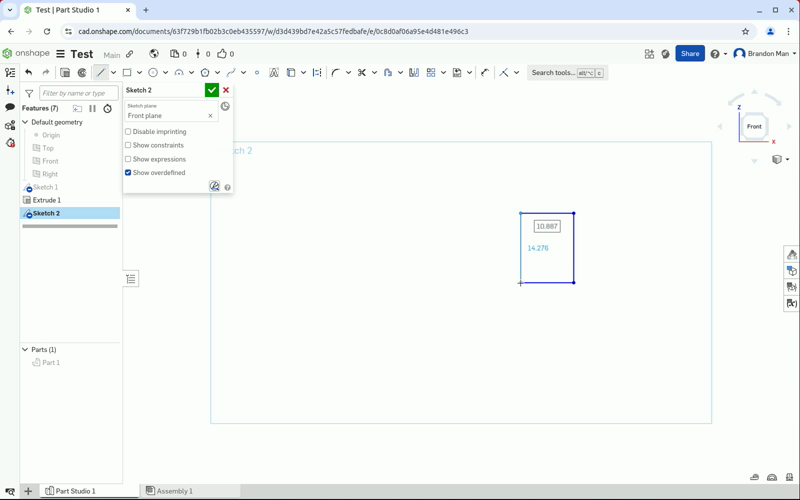
key(esc)
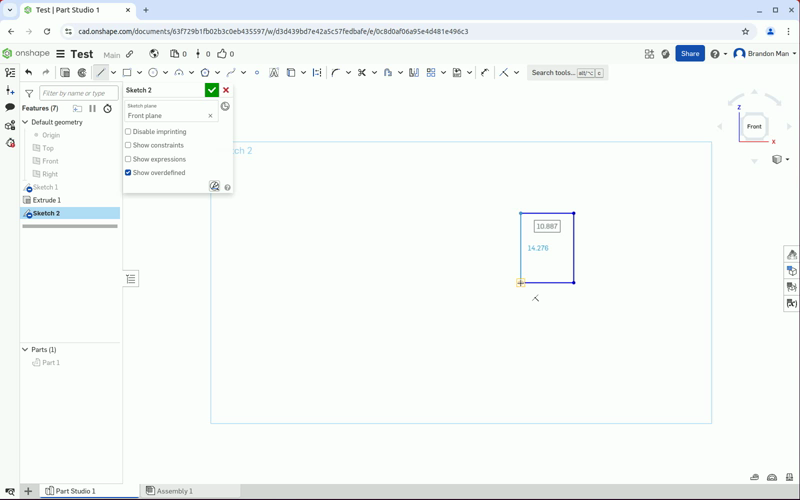
mouse_move(526, 223)
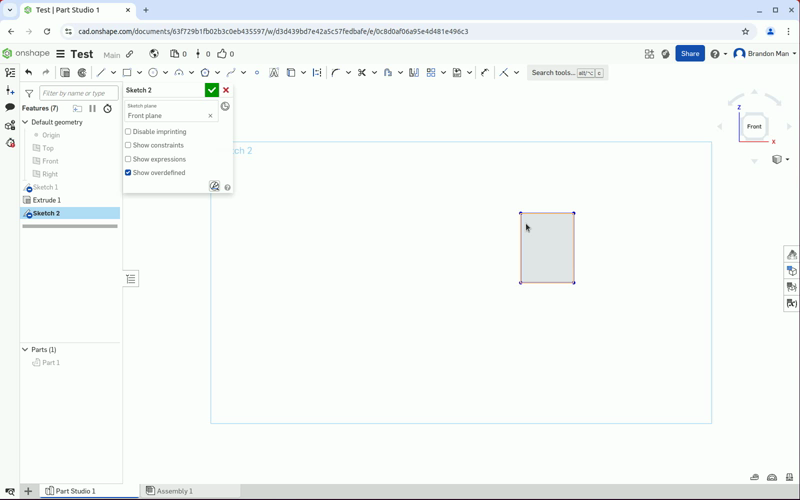
click(526, 223)
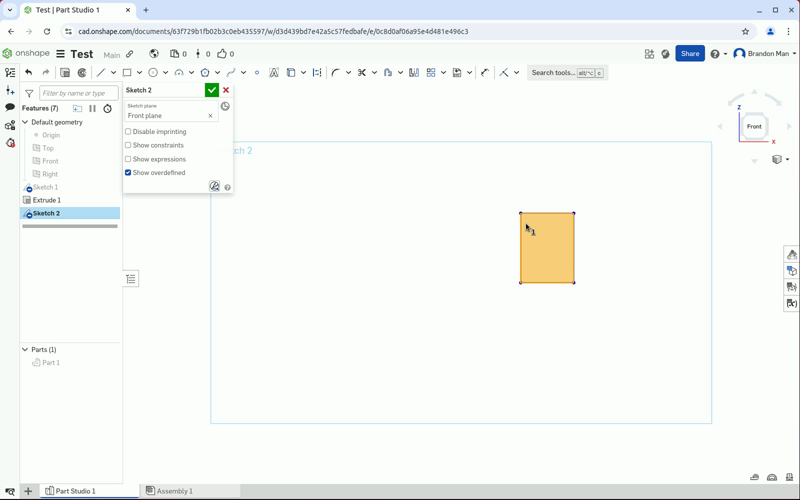
mouse_move(73, 352)
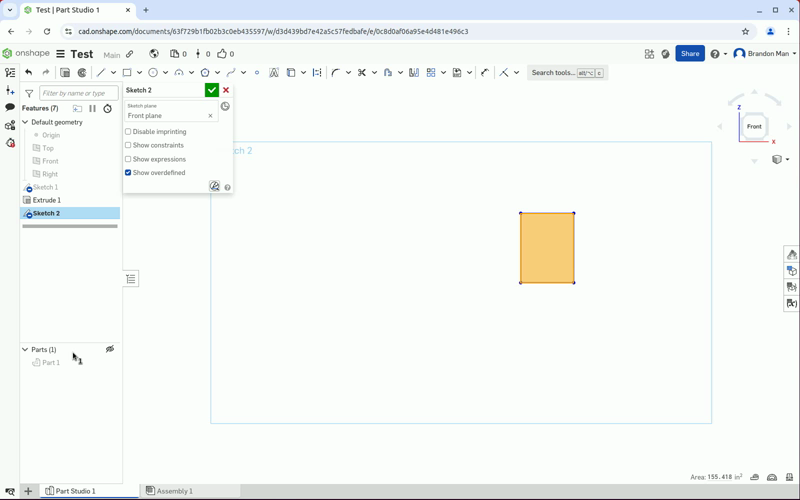
key(shift+y)
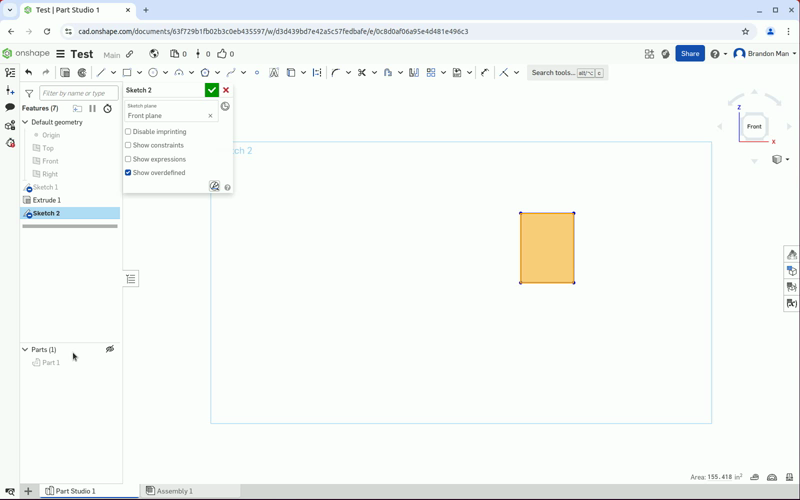
key(shift+e)
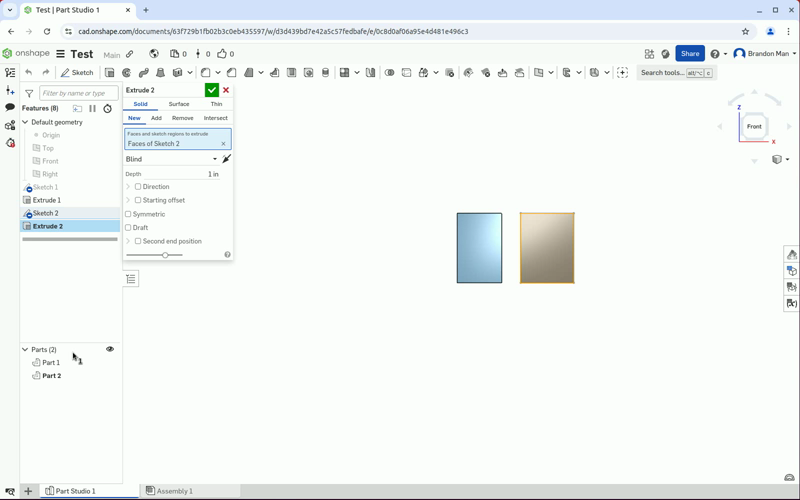
mouse_move(143, 106)
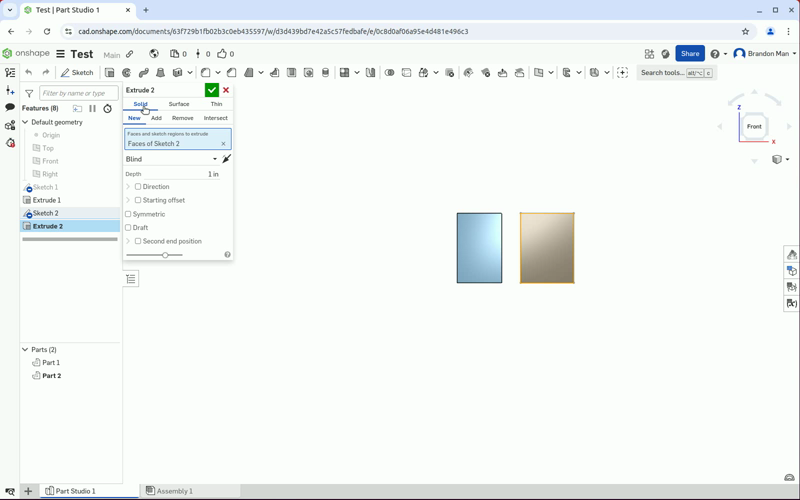
click(143, 106)
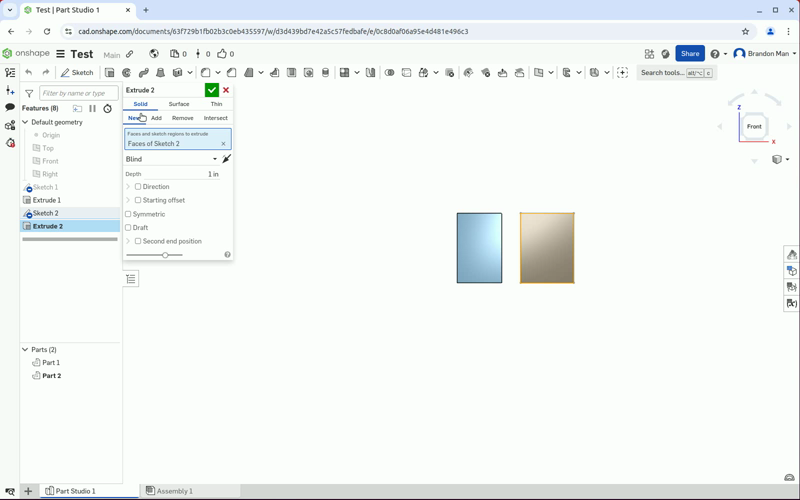
mouse_move(137, 120)
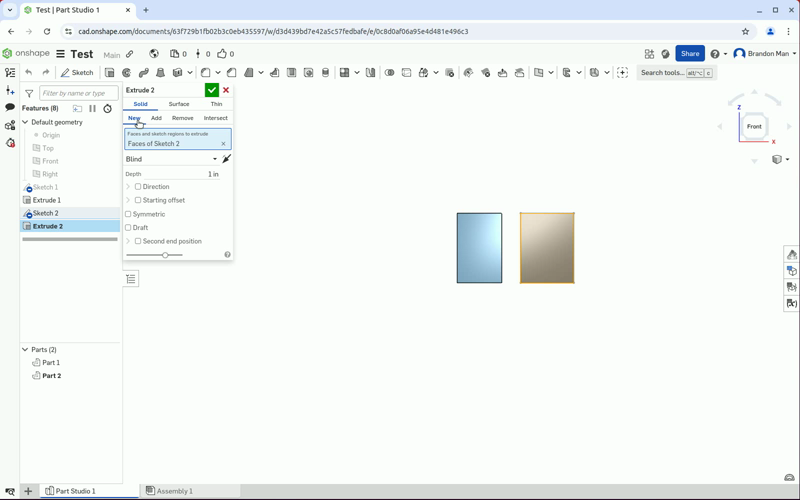
click(137, 120)
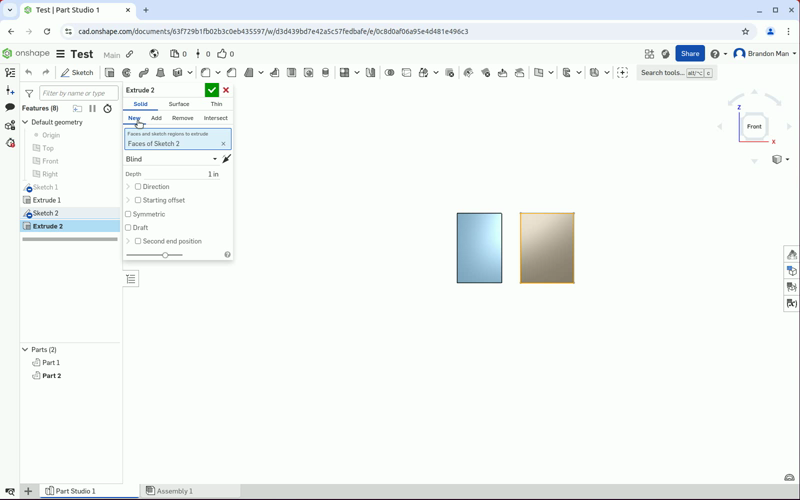
key(tab, 4)
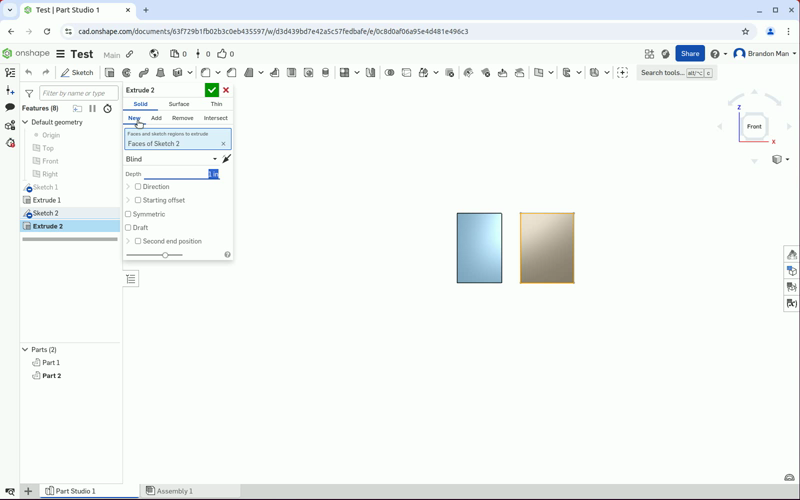
text(-0.241)
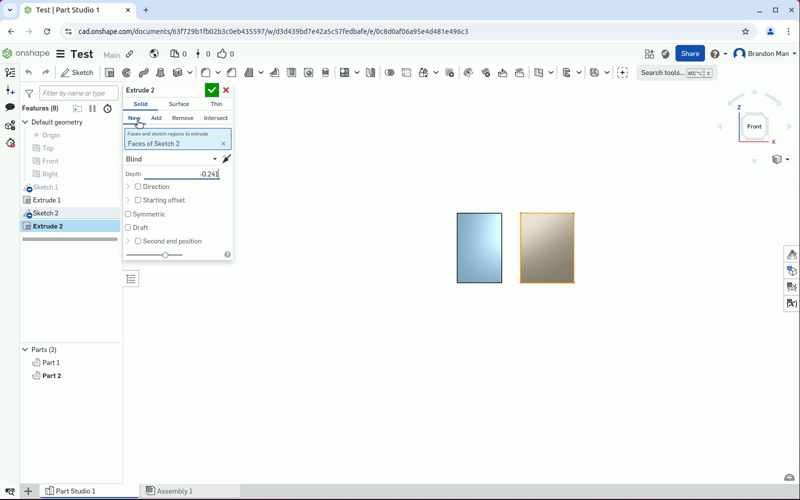
key(enter)
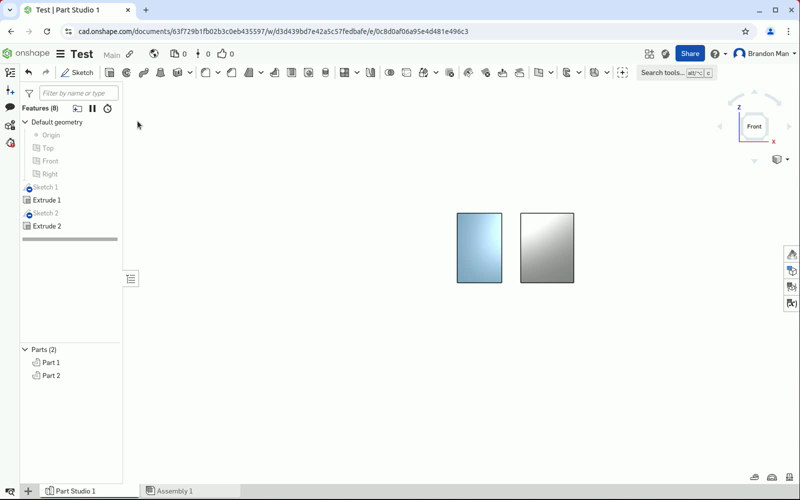
key(shift+h)
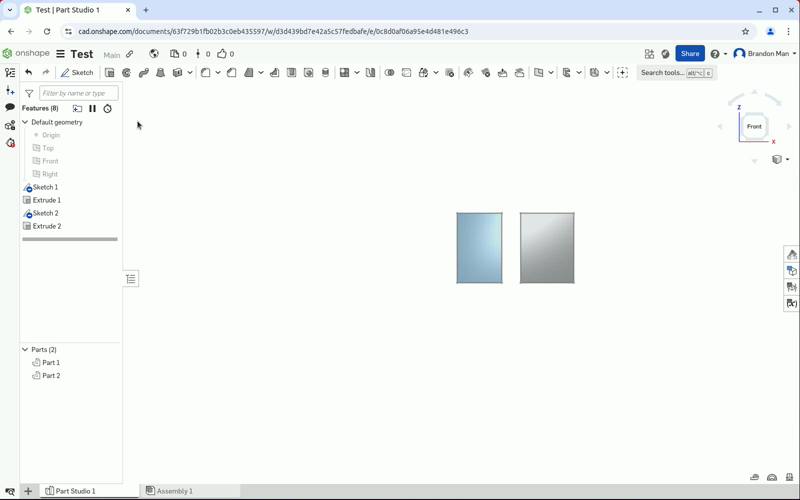
key(shift+h)
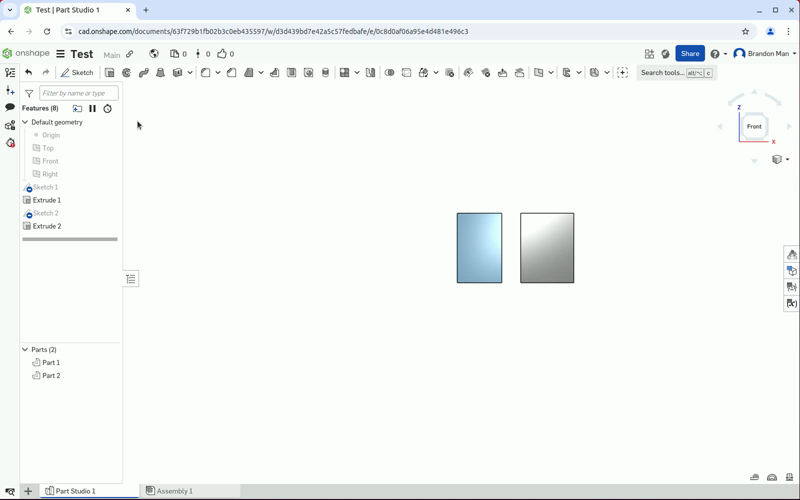
mouse_move(73, 189)
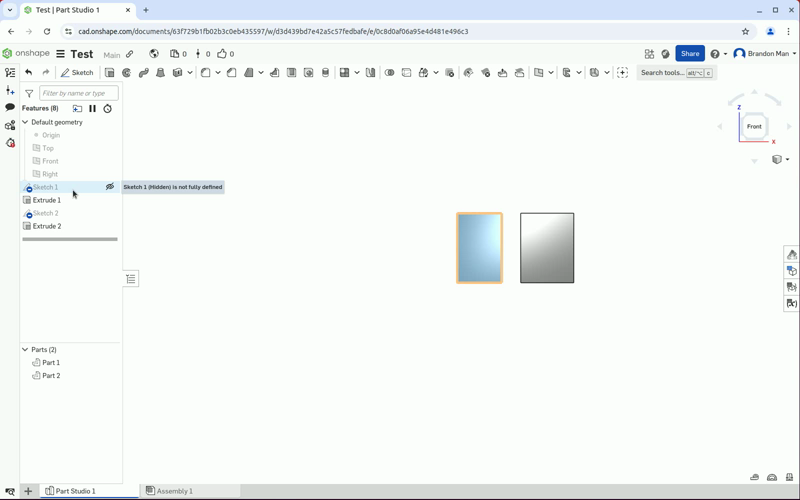
click(73, 189)
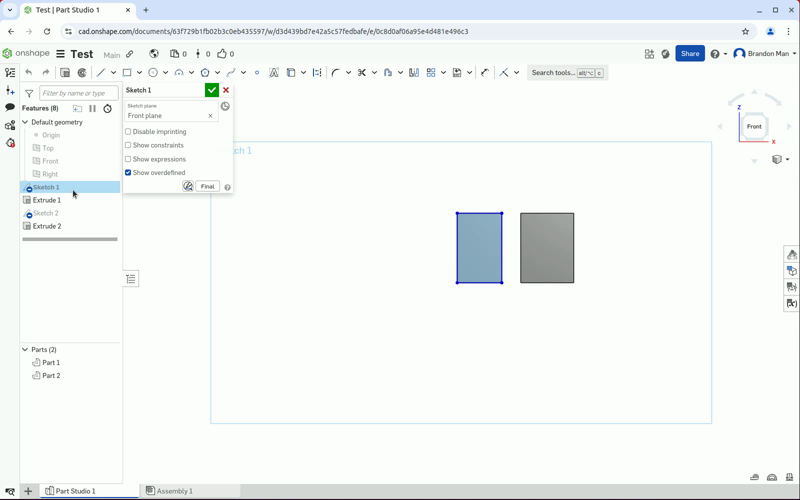
mouse_move(229, 92)
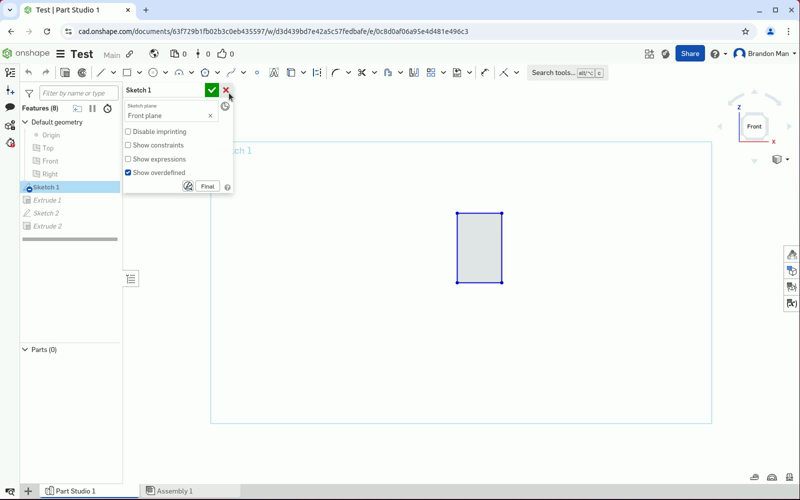
click(229, 92)
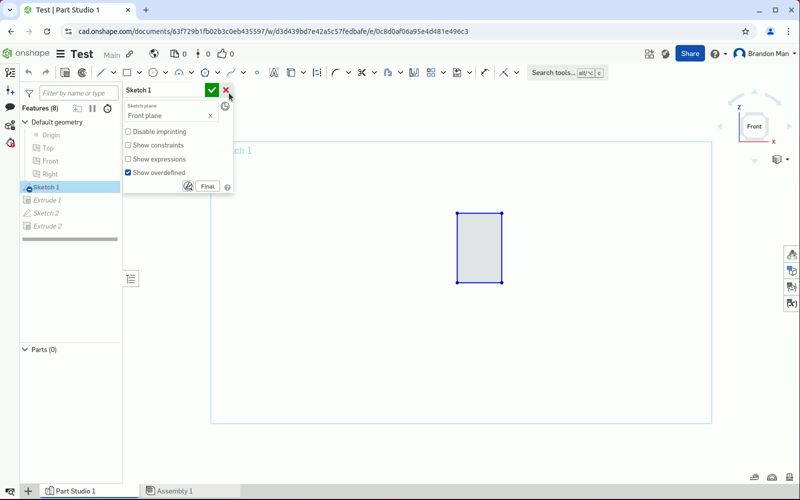
key(shift+s)
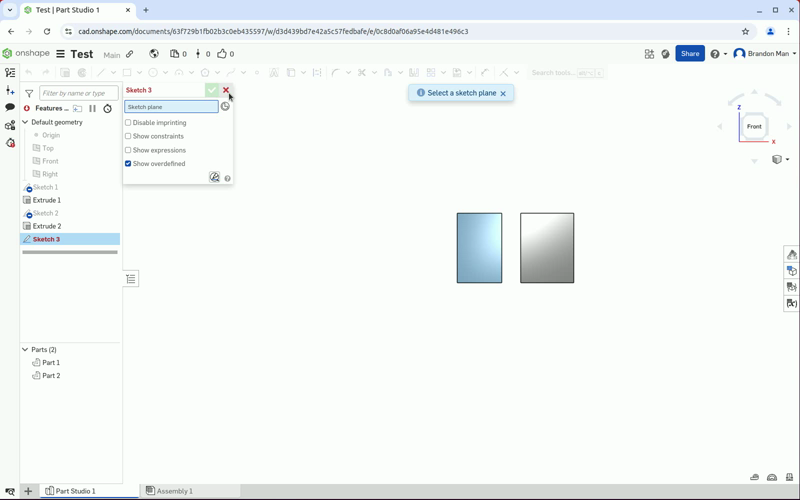
mouse_move(73, 163)
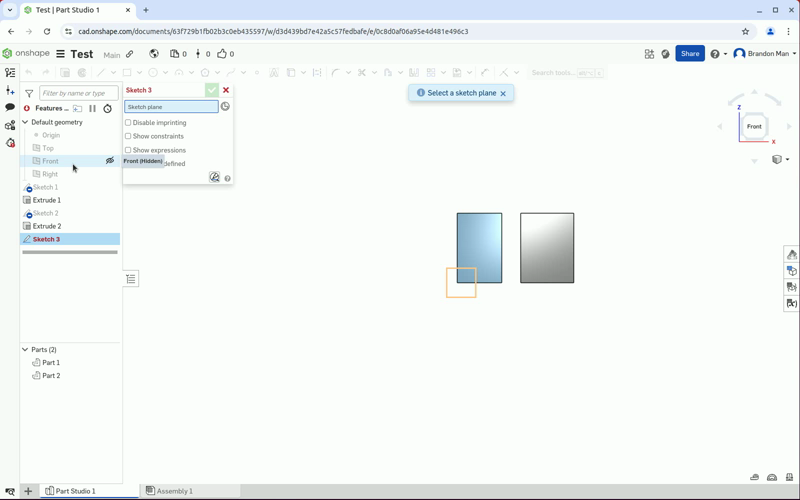
click(73, 163)
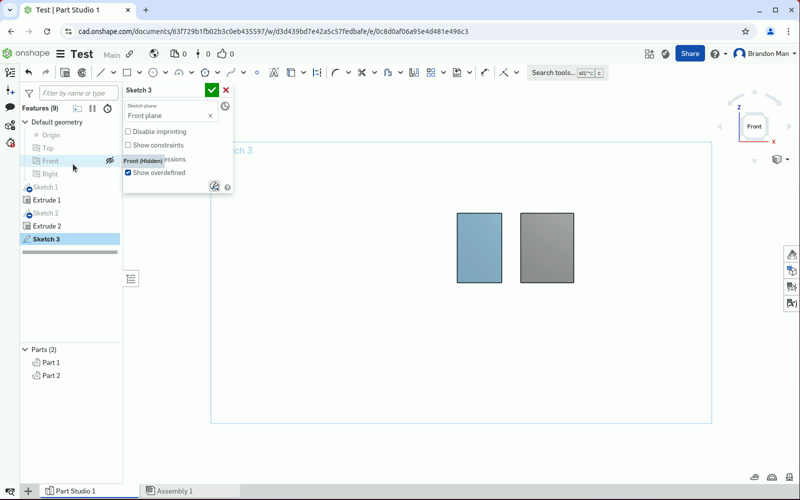
mouse_move(73, 352)
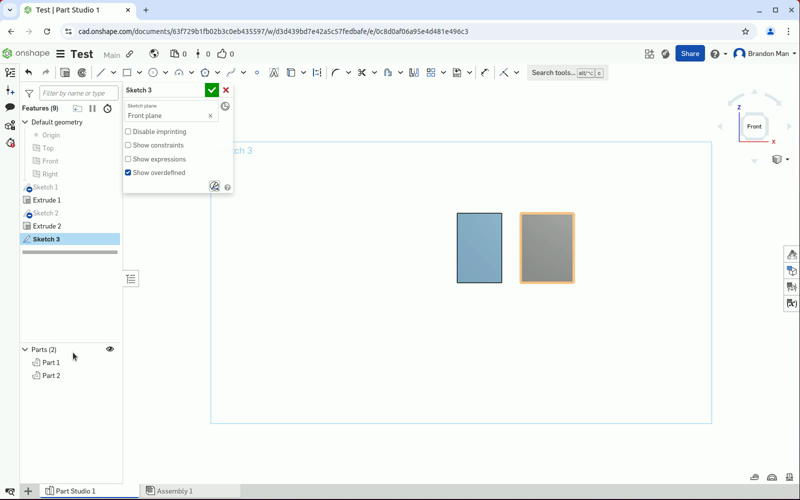
key(y)
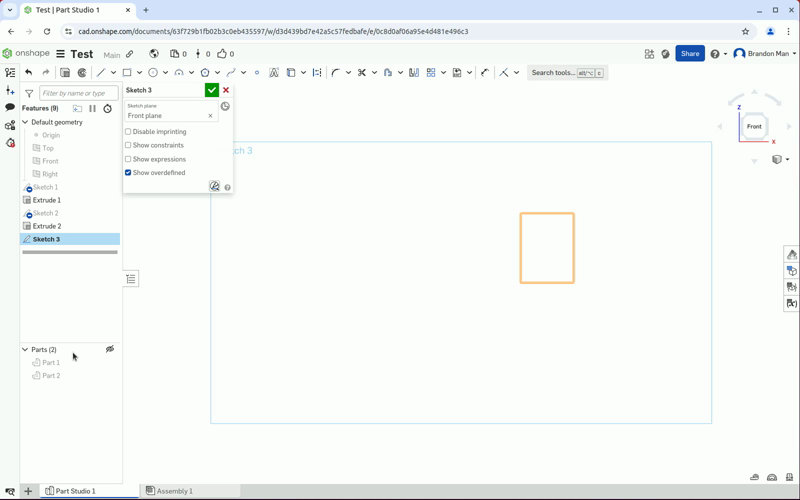
key(l)
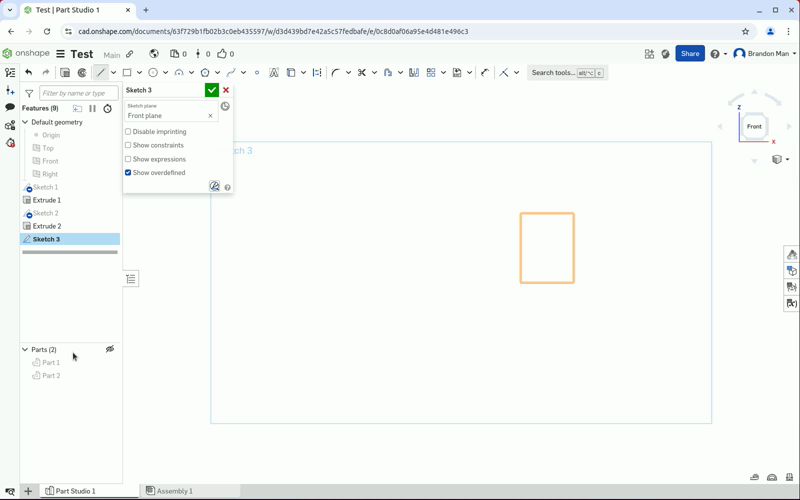
key_down(shift)
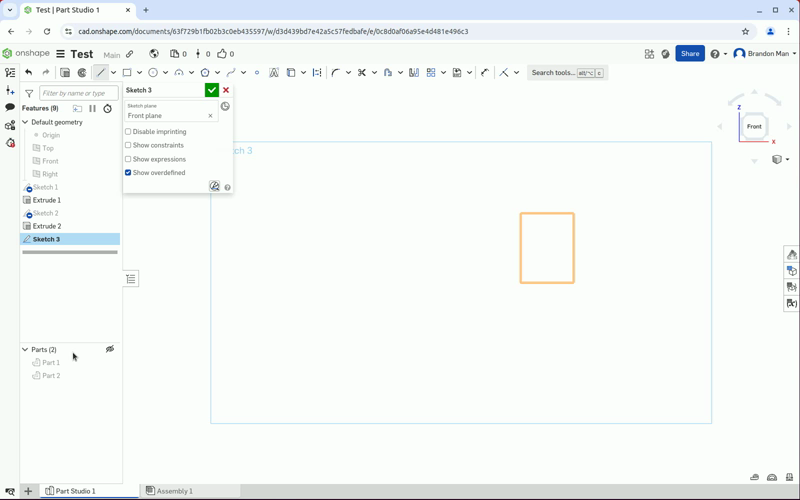
mouse_move(403, 282)
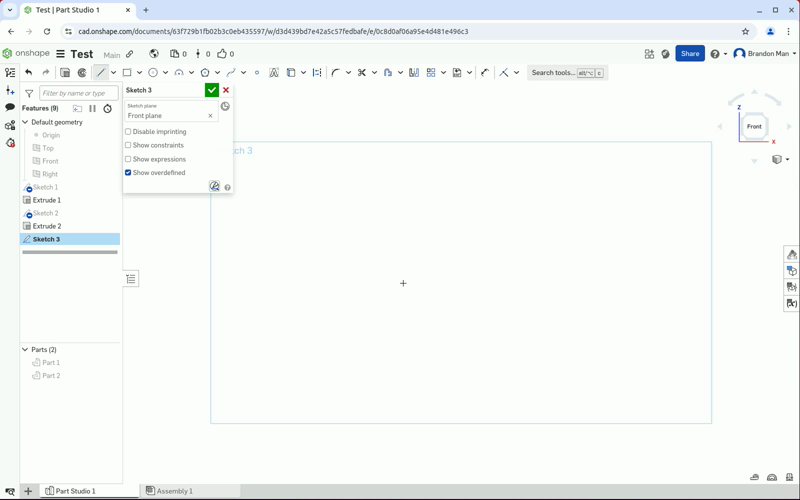
click(403, 282)
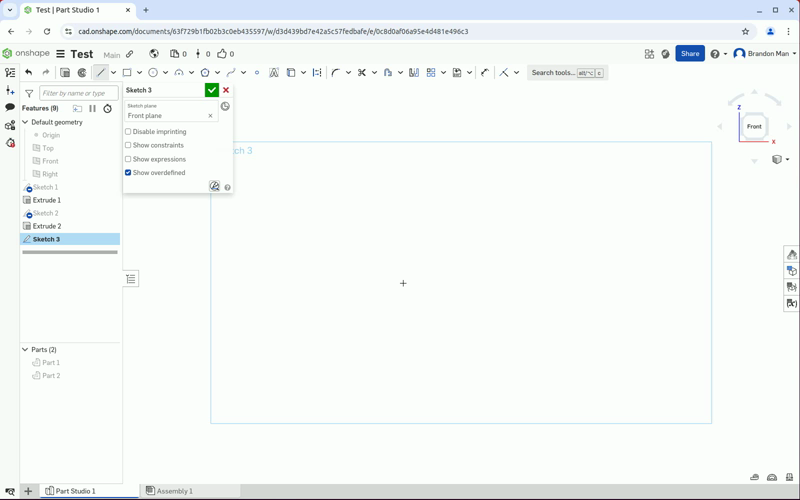
key_up(shift)
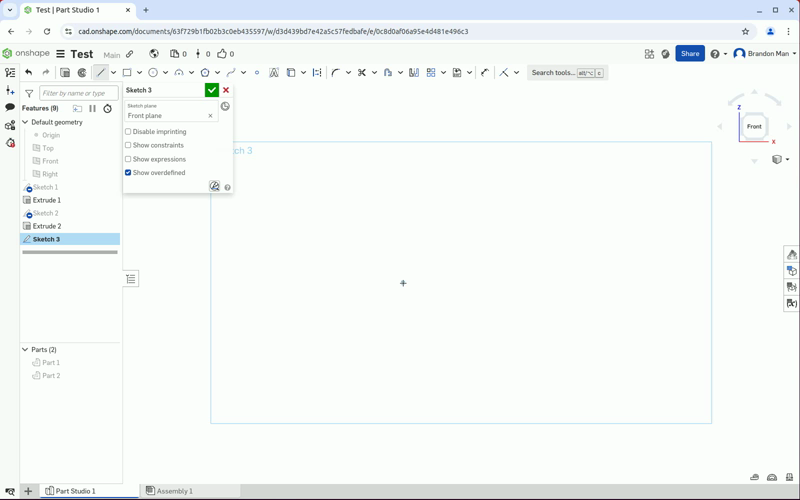
key_down(shift)
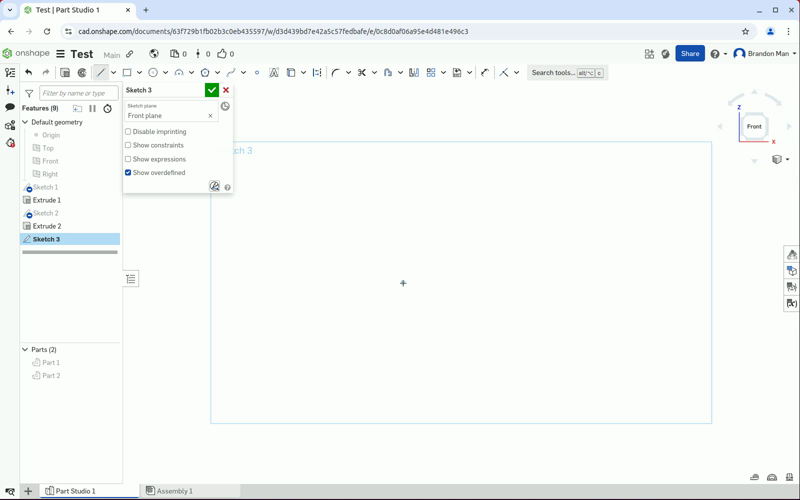
mouse_move(433, 282)
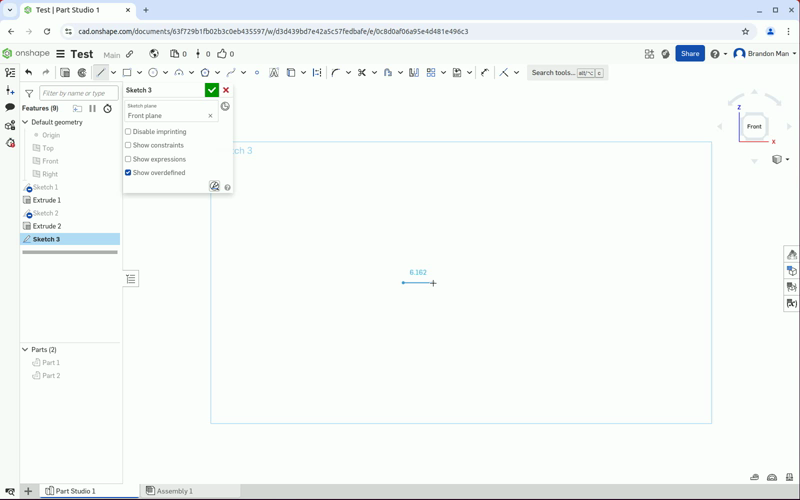
mouse_move(419, 282)
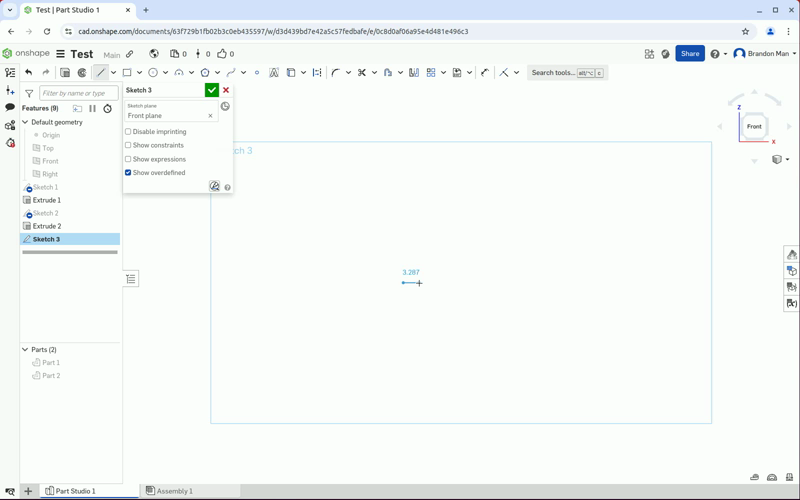
click(419, 282)
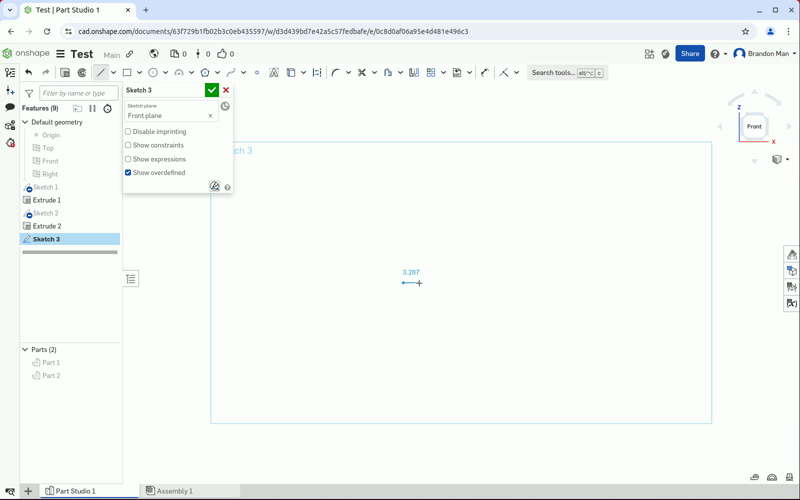
key_up(shift)
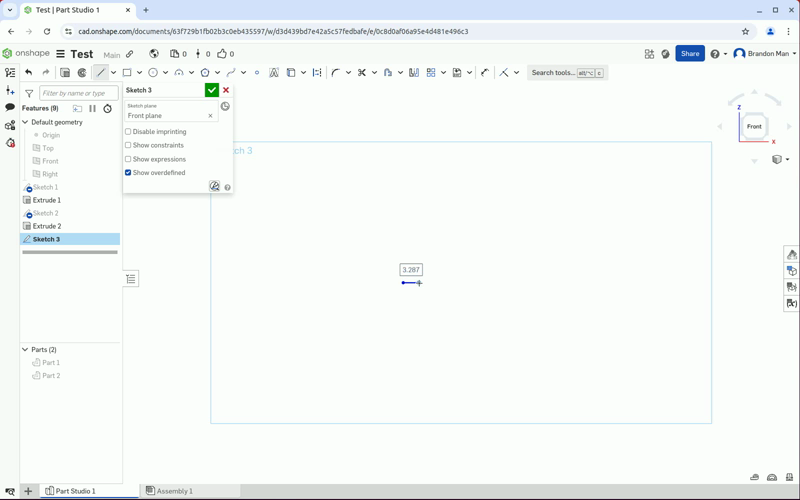
key_down(shift)
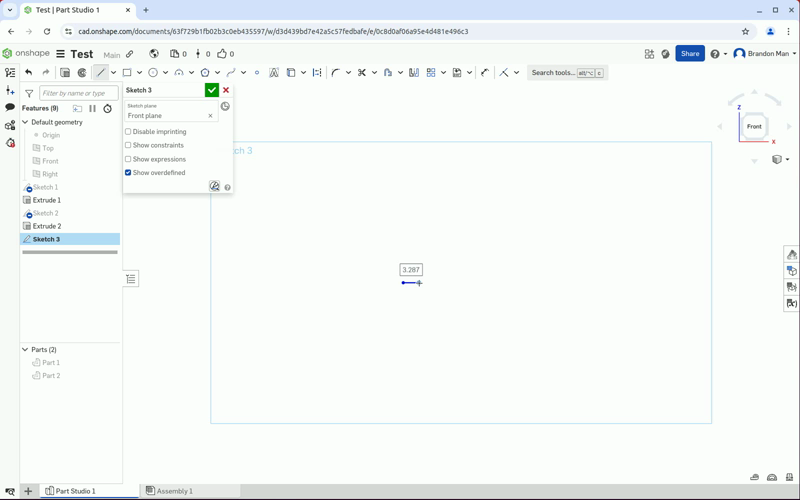
mouse_move(449, 282)
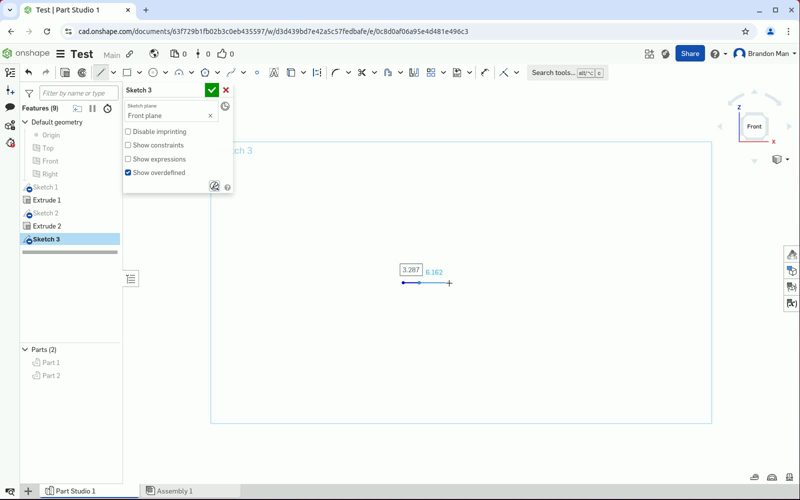
mouse_move(419, 241)
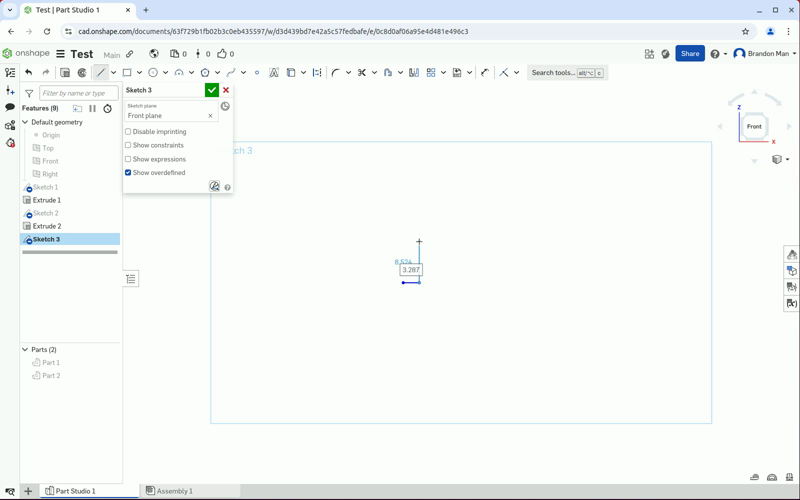
click(419, 241)
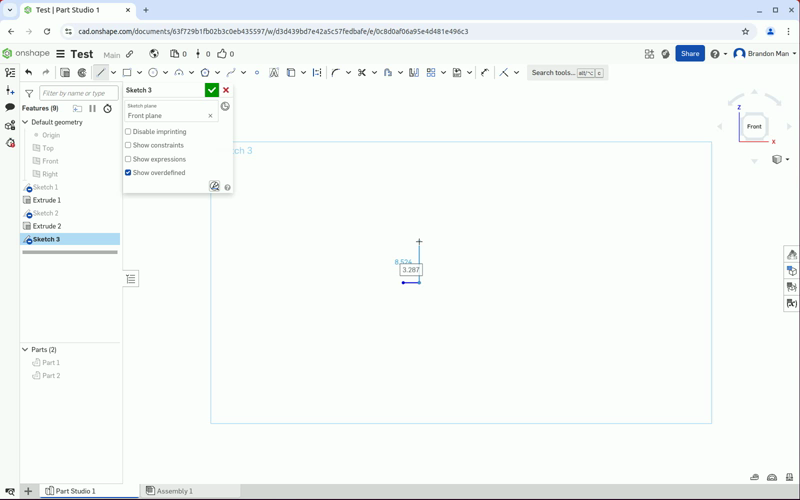
key_up(shift)
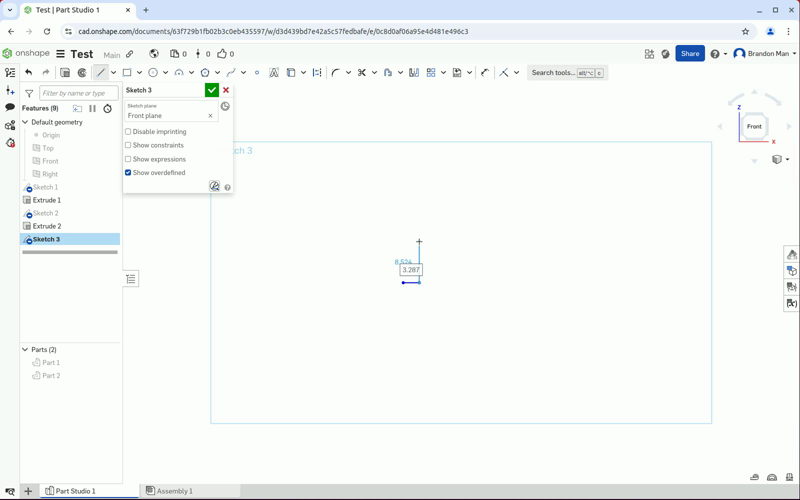
key_down(shift)
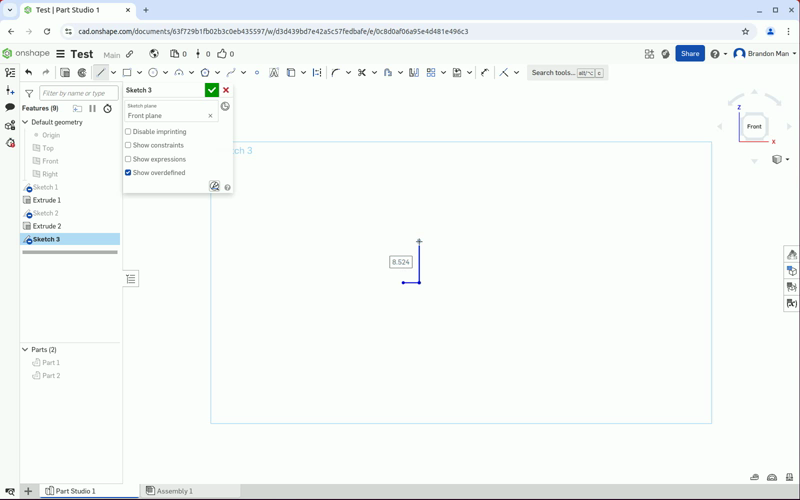
mouse_move(449, 241)
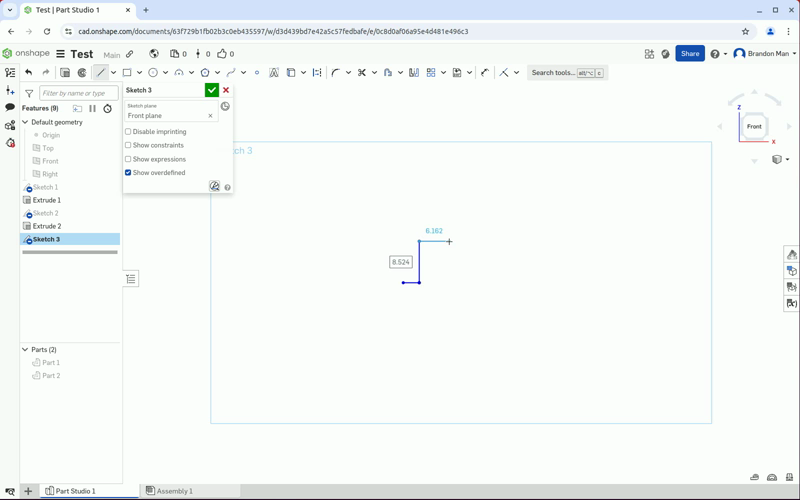
mouse_move(403, 241)
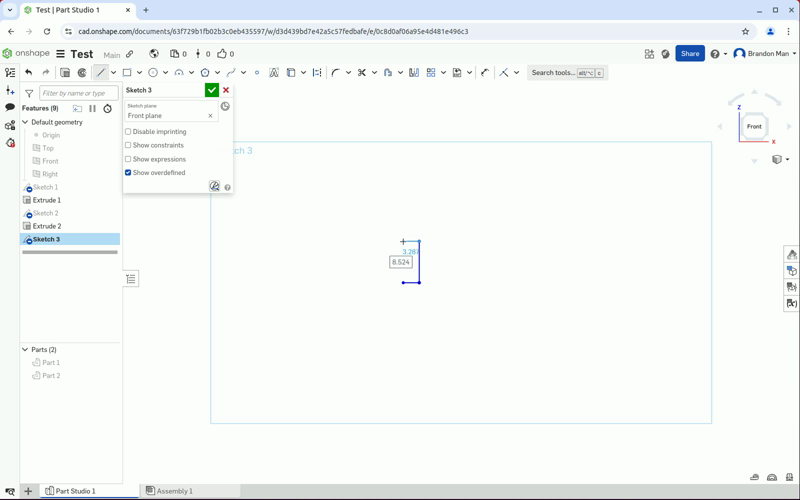
click(403, 241)
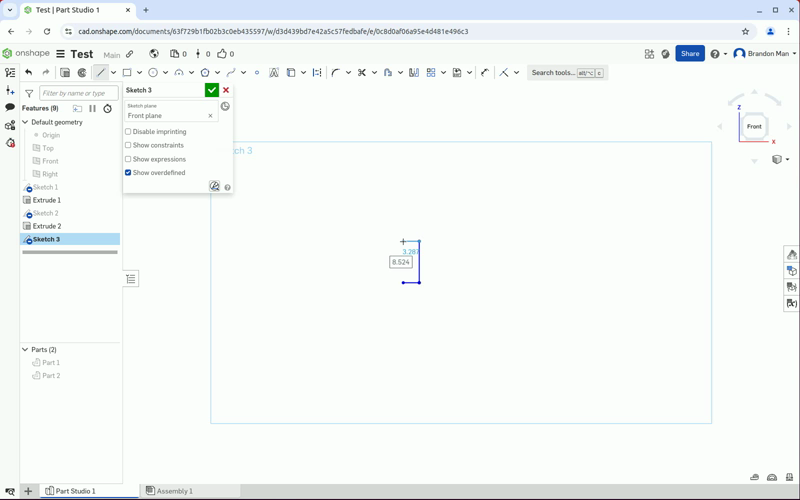
key_up(shift)
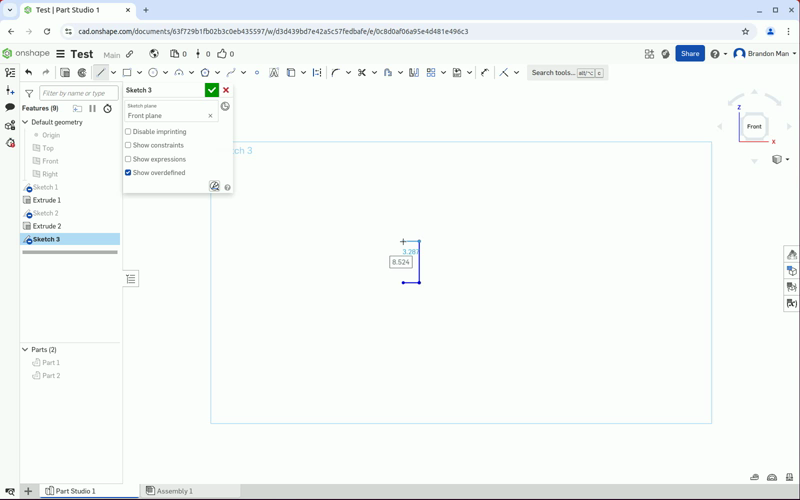
mouse_move(433, 241)
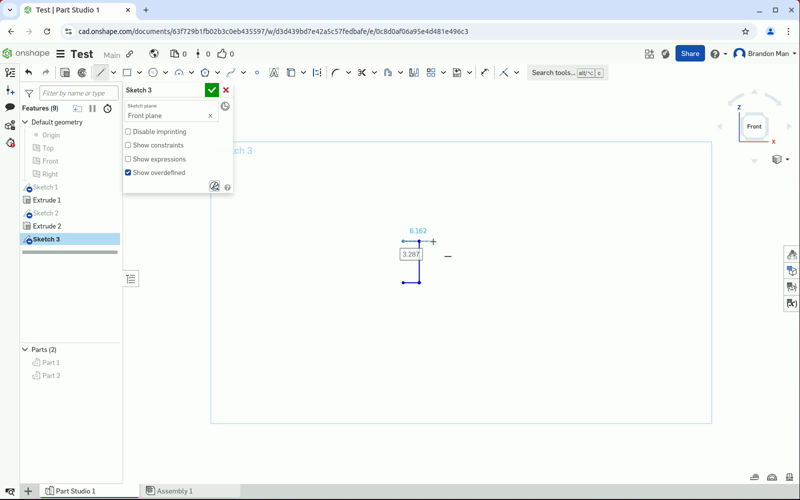
key_down(shift)
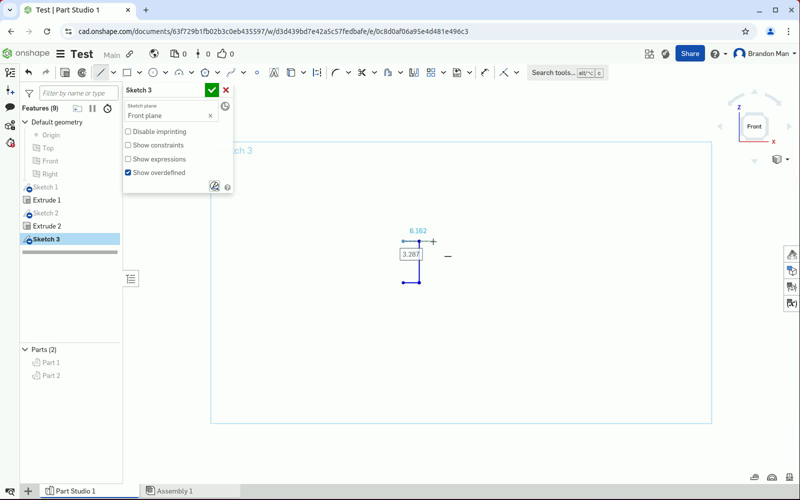
mouse_move(403, 282)
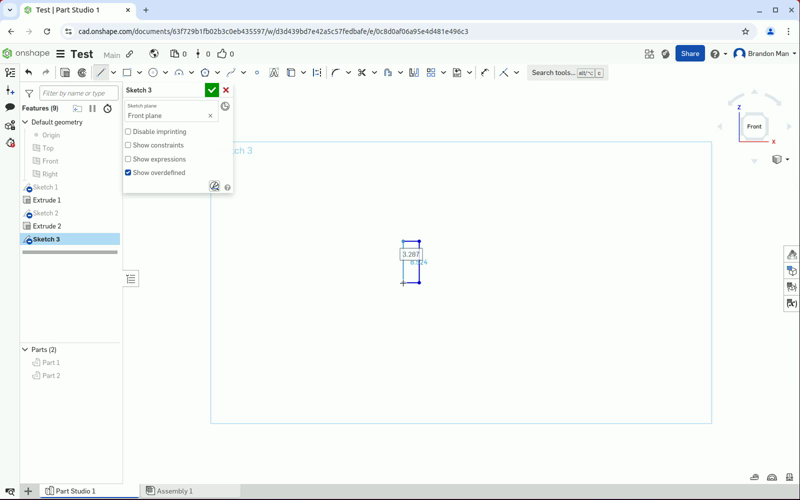
key_up(shift)
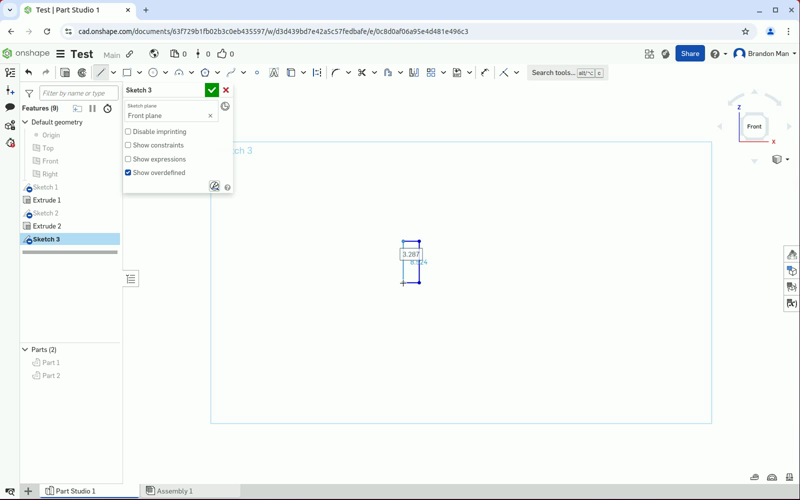
click(403, 282)
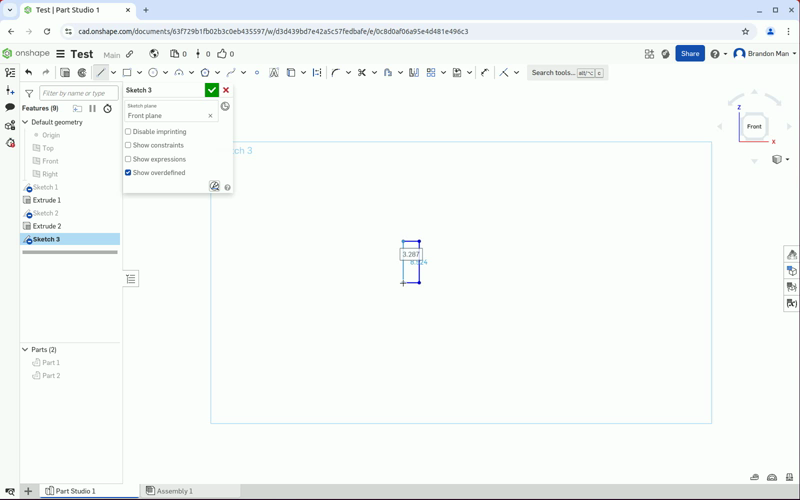
key(esc)
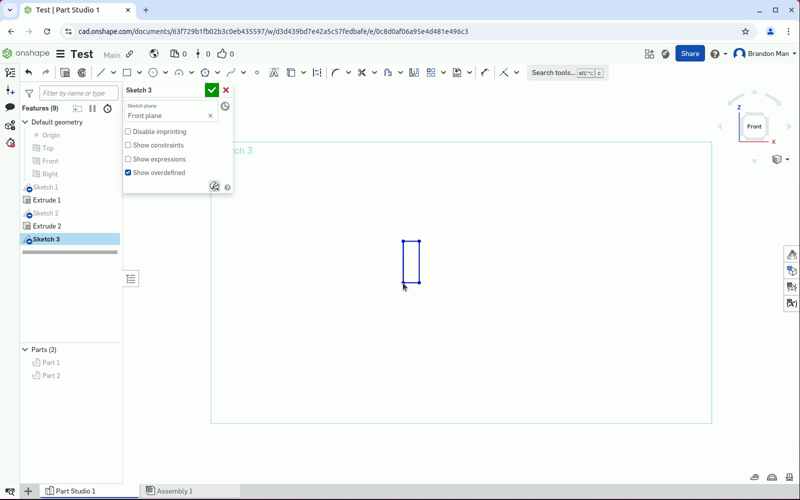
mouse_move(407, 277)
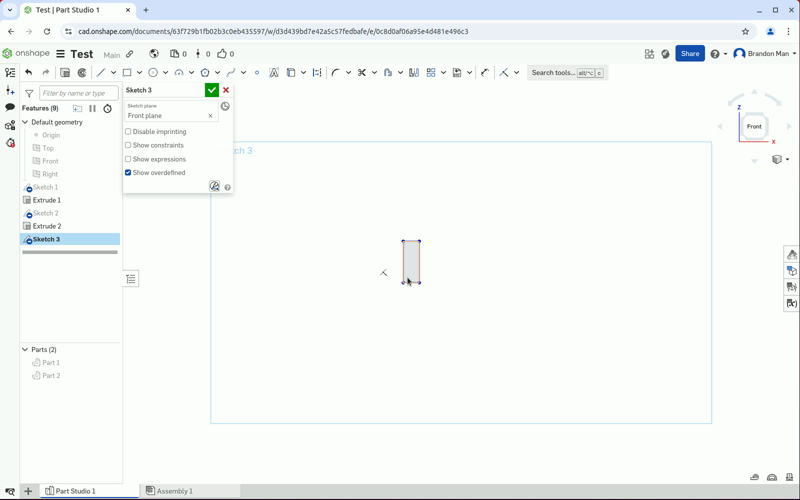
scroll(6)
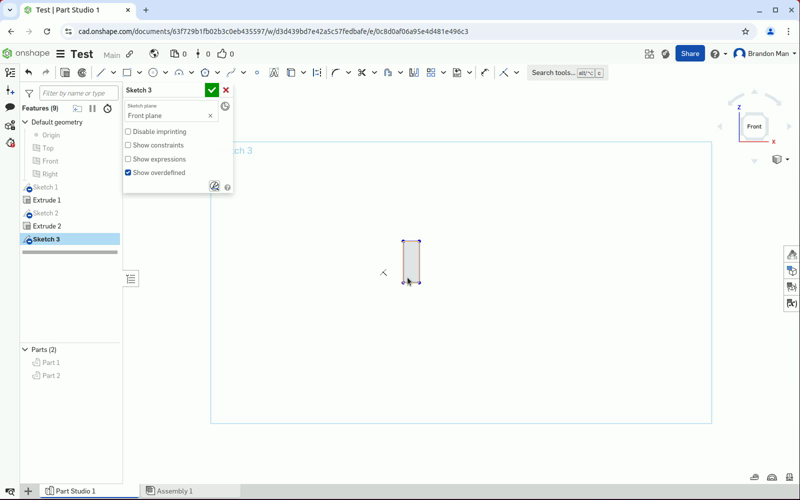
scroll(6)
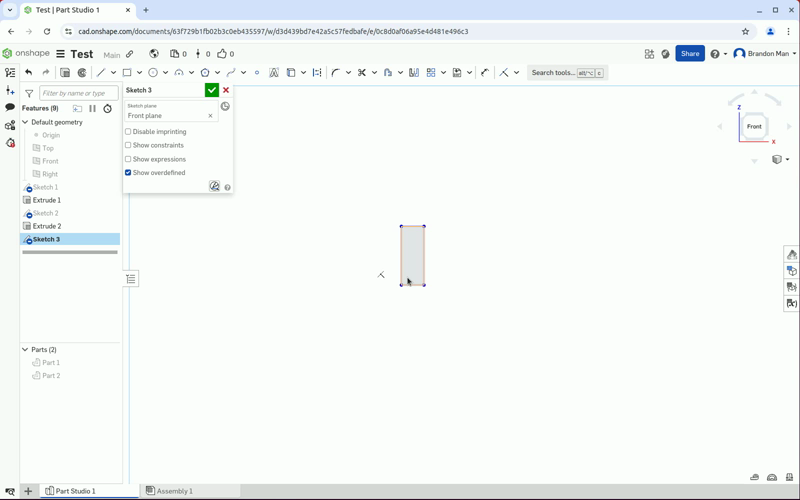
scroll(6)
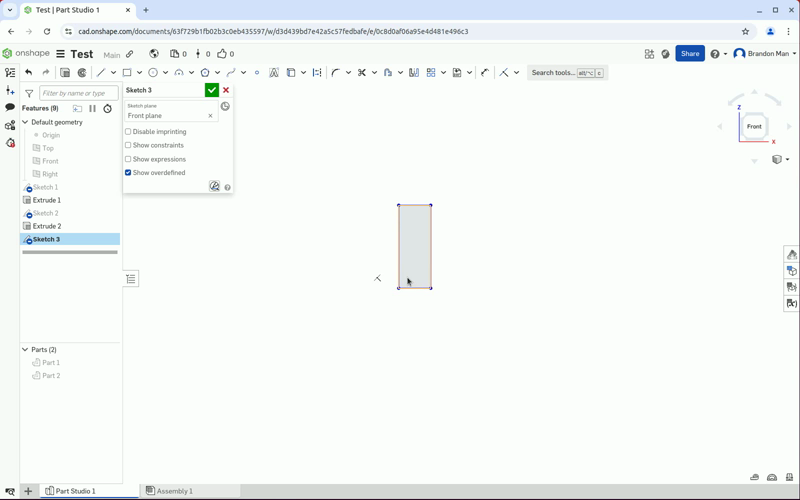
scroll(6)
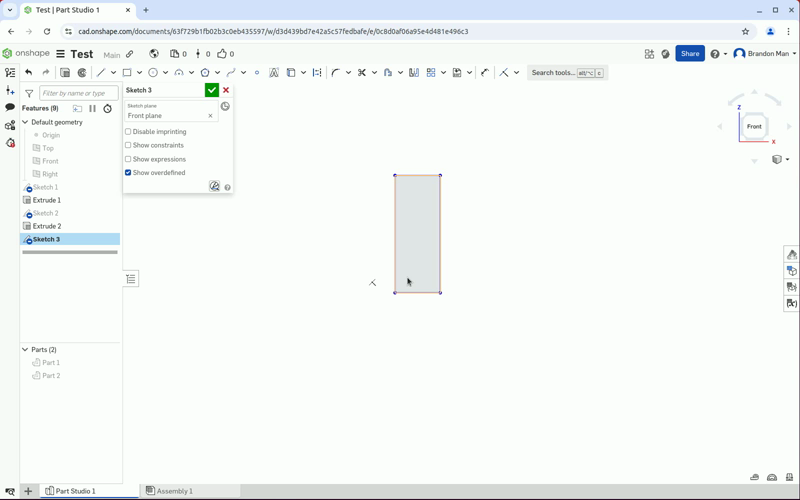
scroll(6)
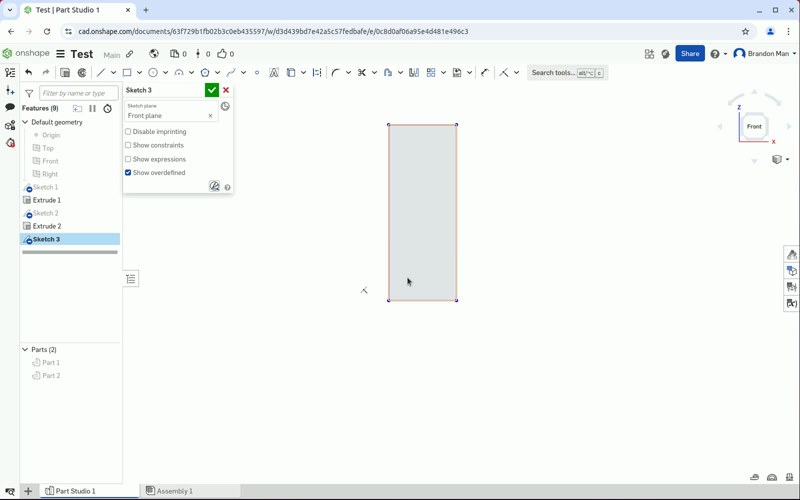
scroll(6)
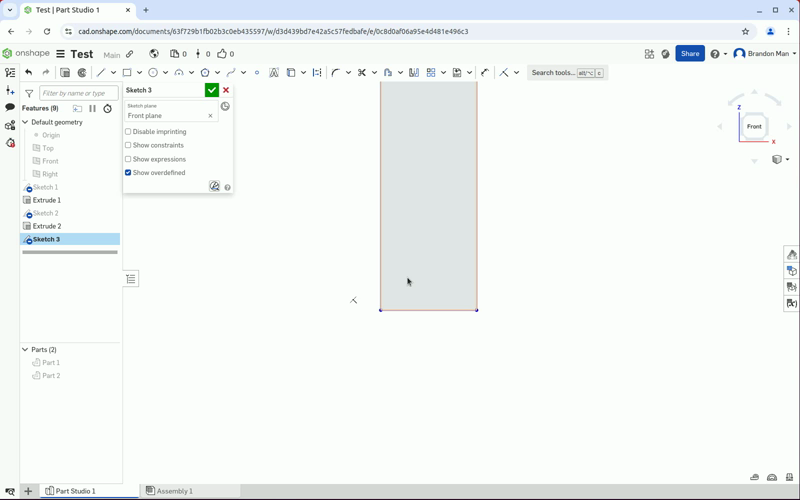
scroll(6)
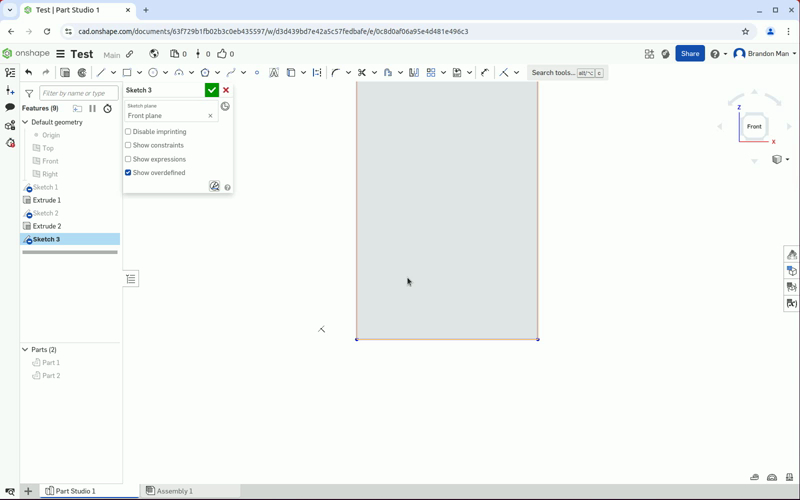
click(407, 277)
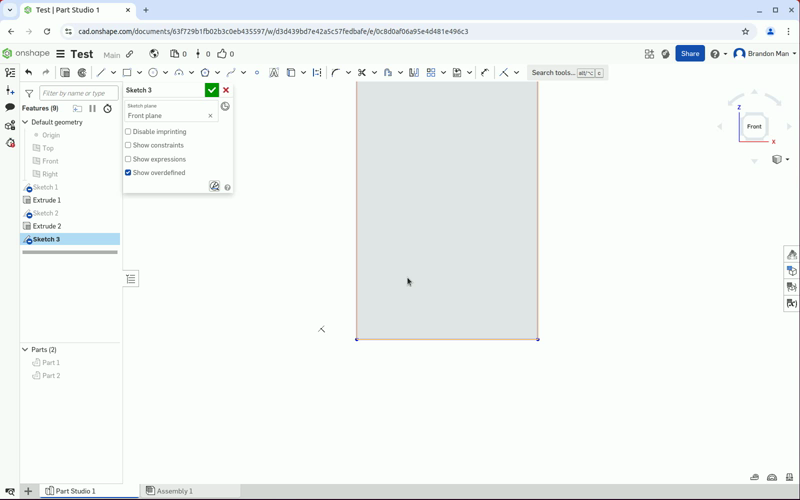
scroll(-6)
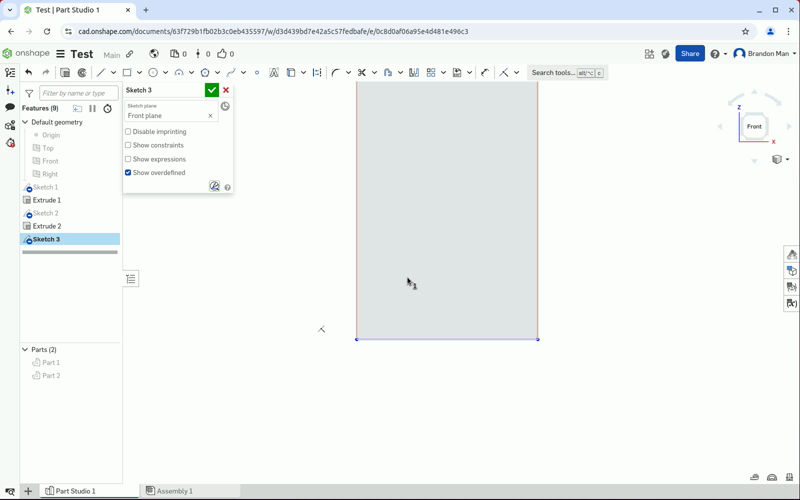
scroll(-6)
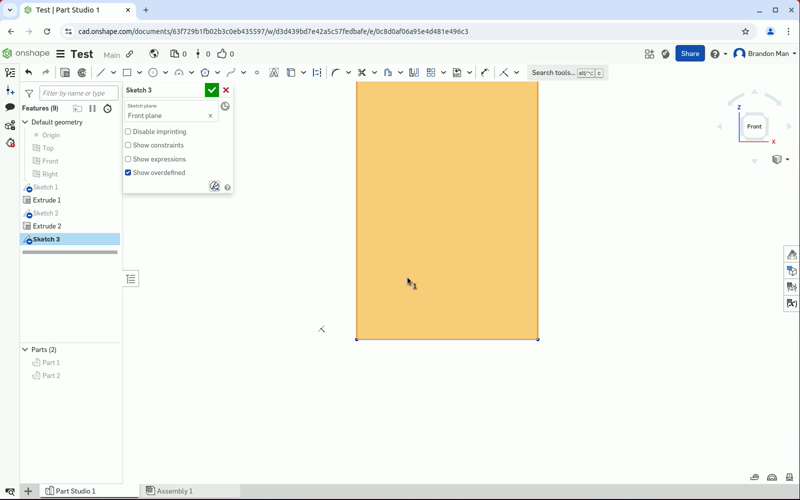
scroll(-6)
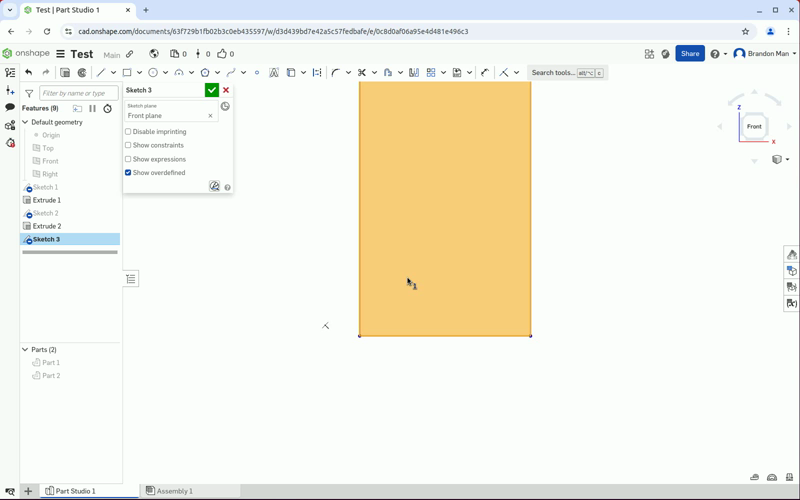
scroll(-6)
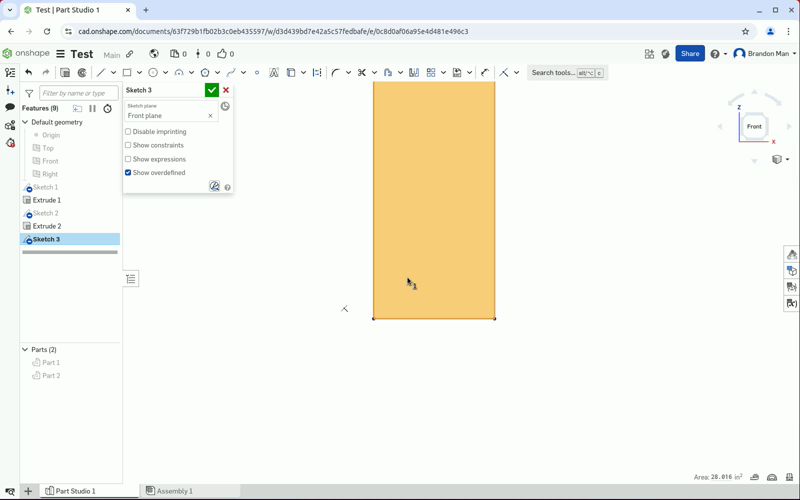
scroll(-6)
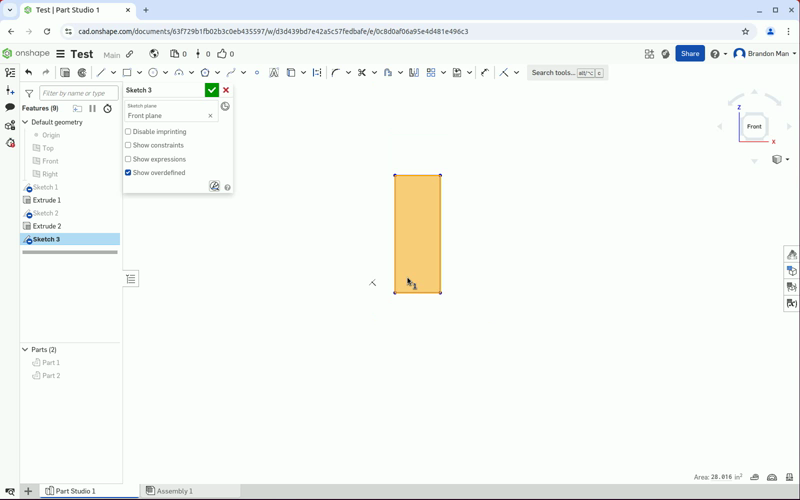
scroll(-6)
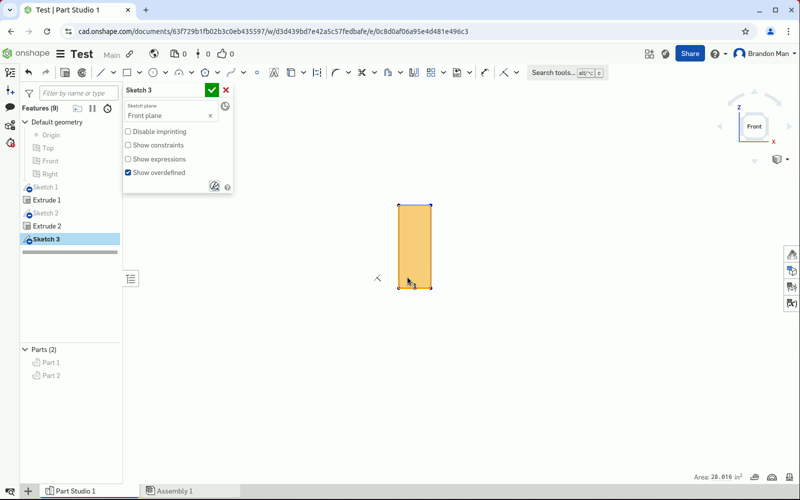
scroll(-6)
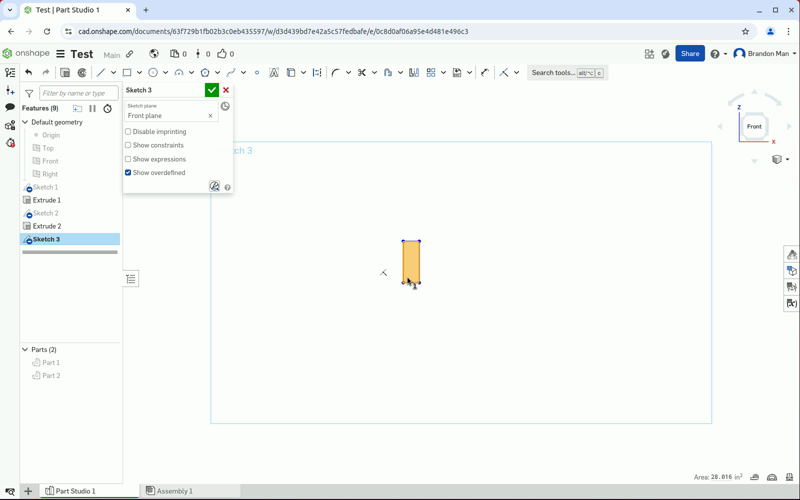
mouse_move(73, 352)
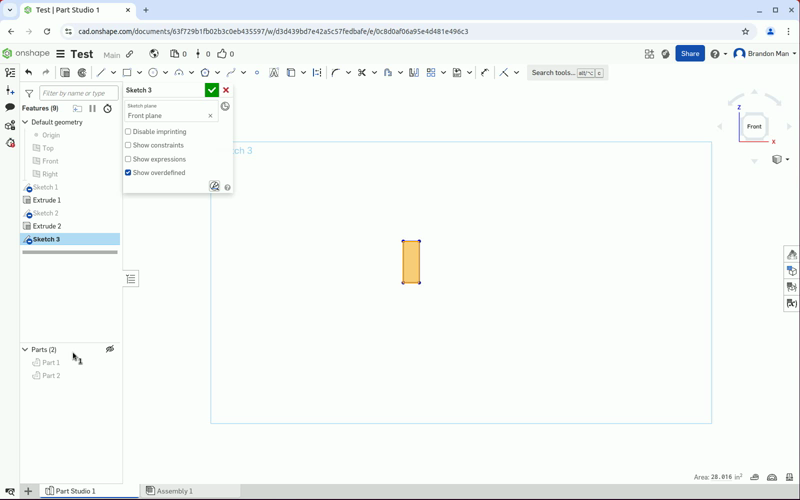
key(shift+y)
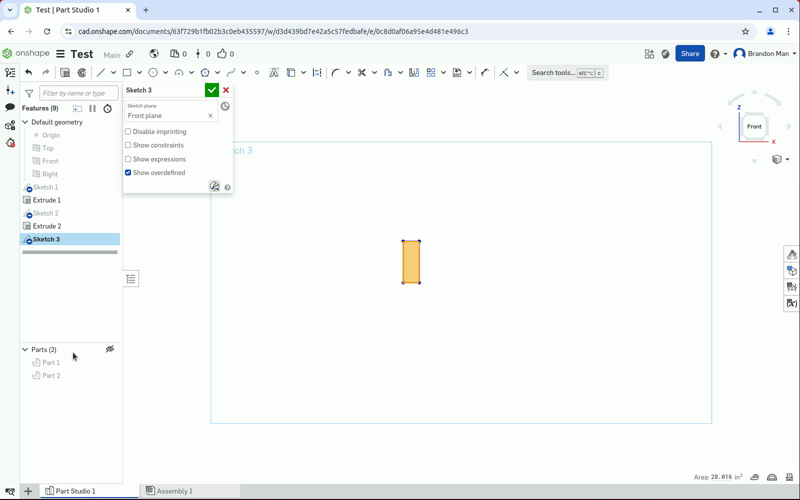
key(shift+e)
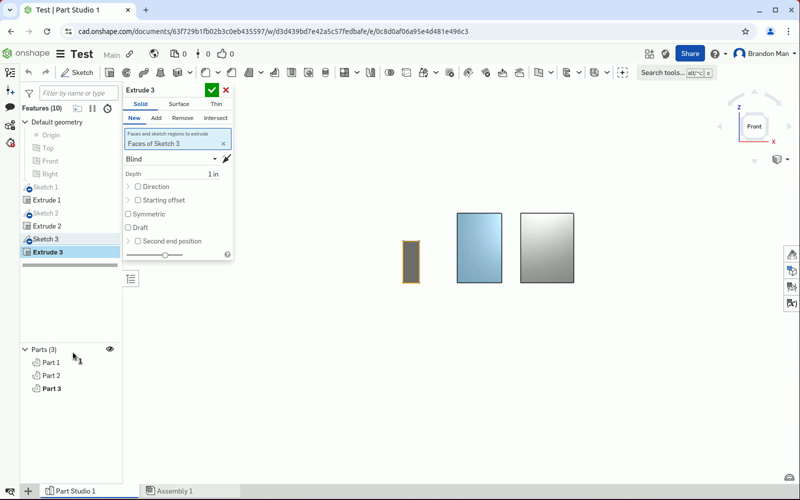
mouse_move(143, 106)
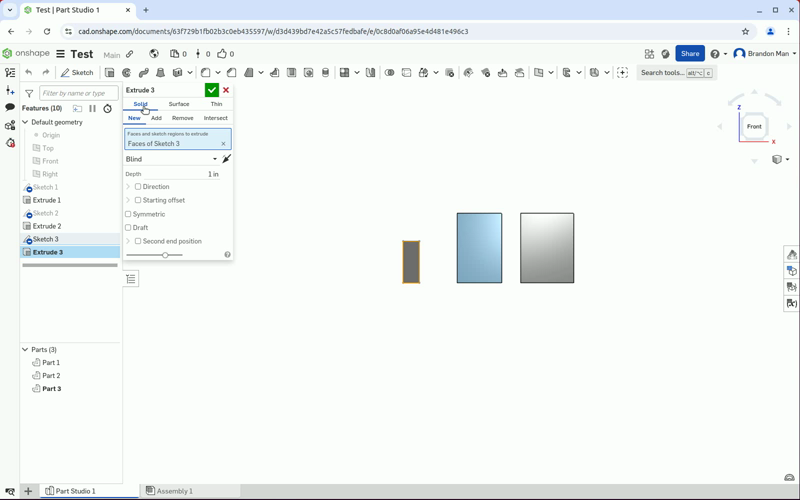
click(143, 106)
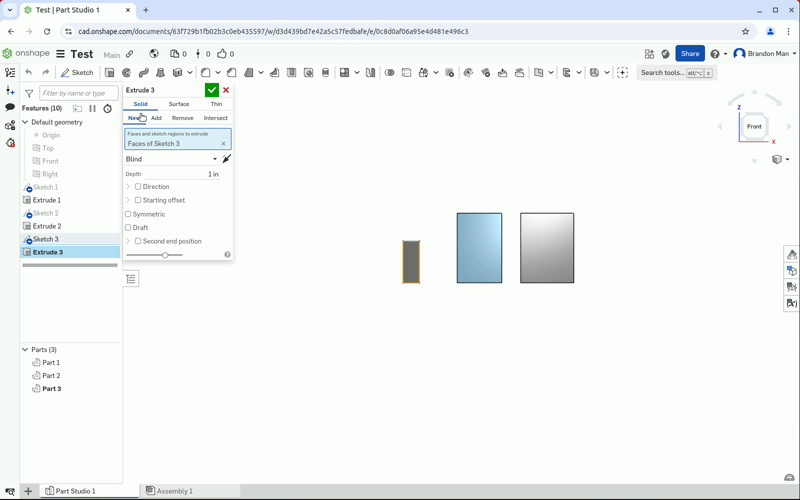
mouse_move(137, 120)
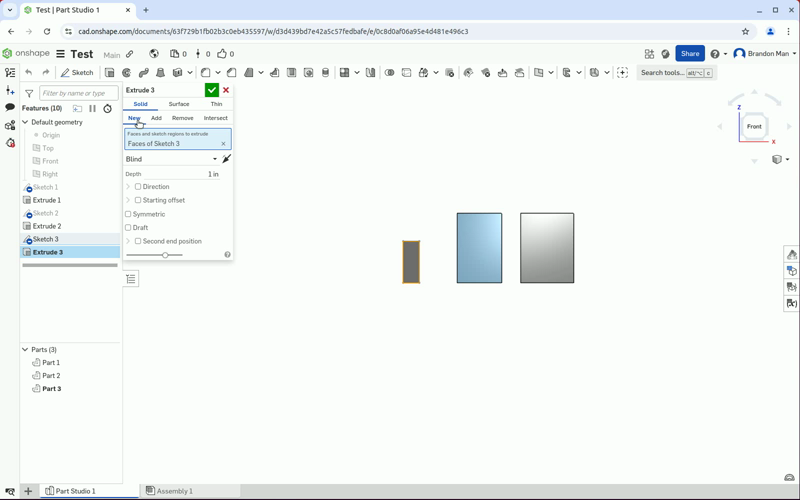
click(137, 120)
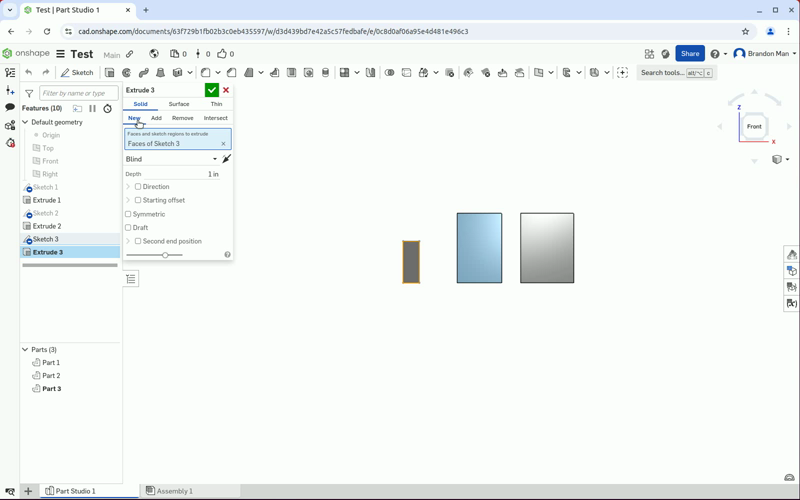
key(tab, 4)
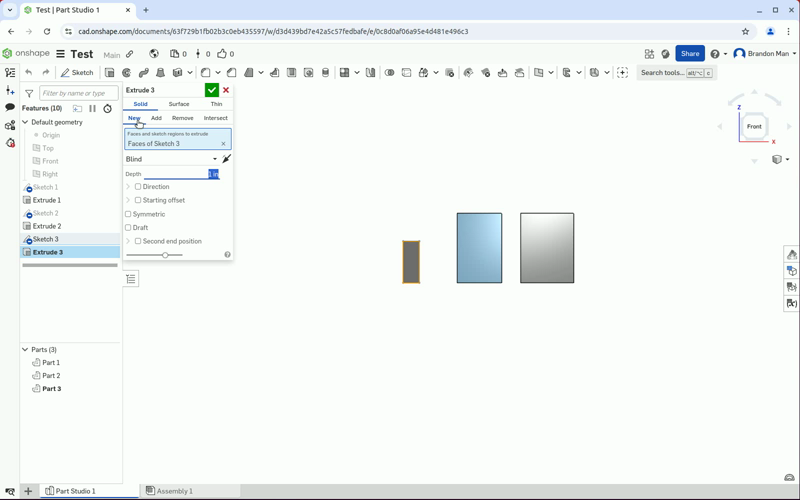
text(-0.241)
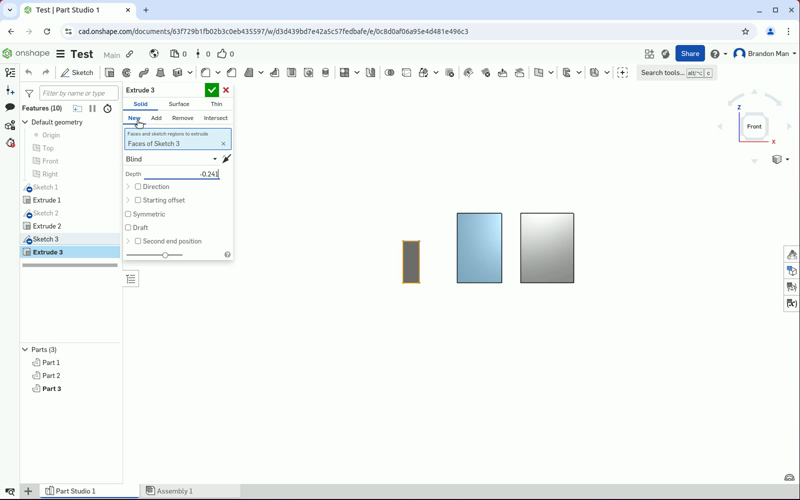
key(enter)
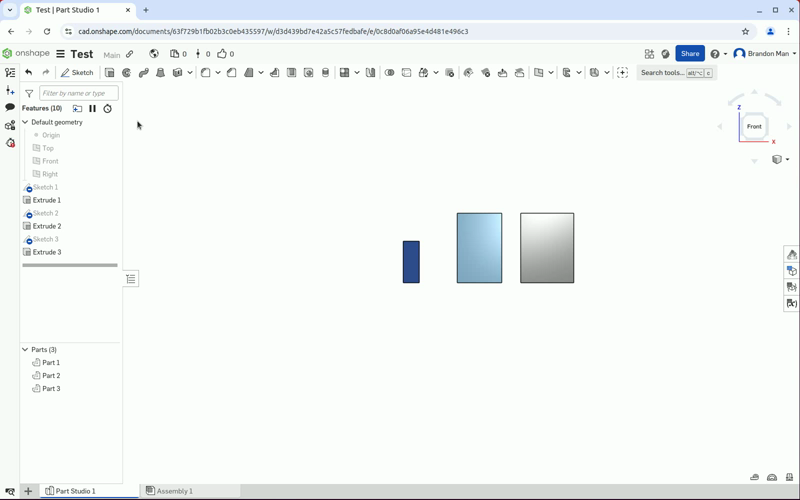
key(shift+h)
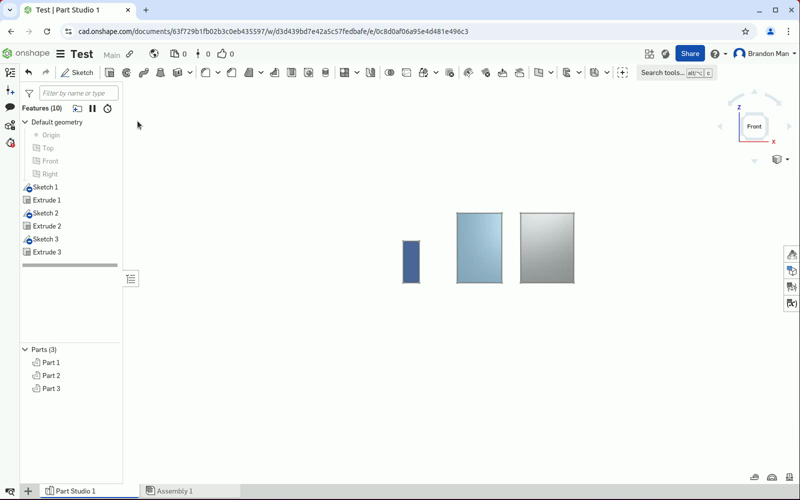
key(shift+h)
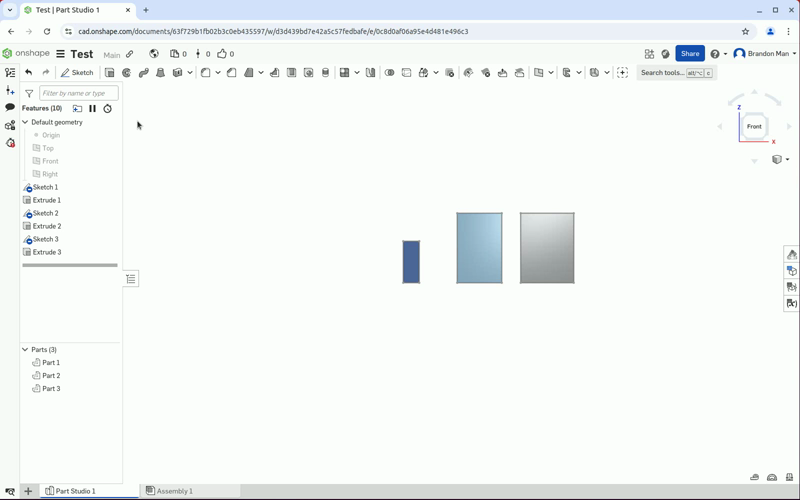
key(shift+7)
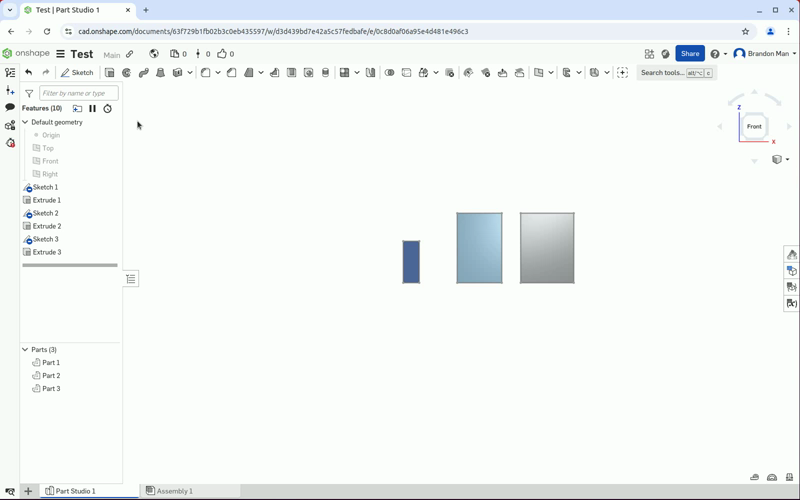
key(left, 2)
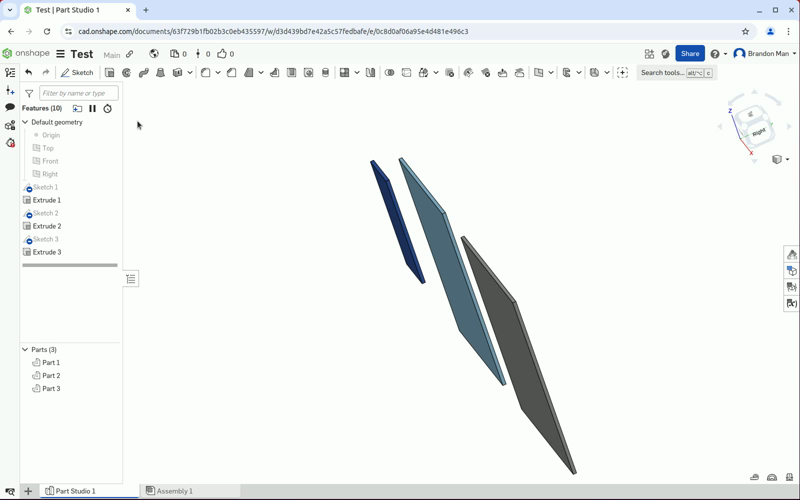
key(down, 2)
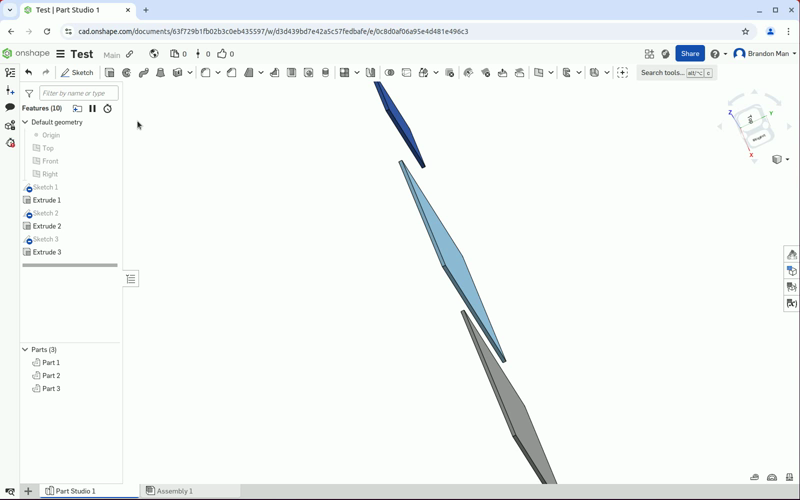
key(up, 2)
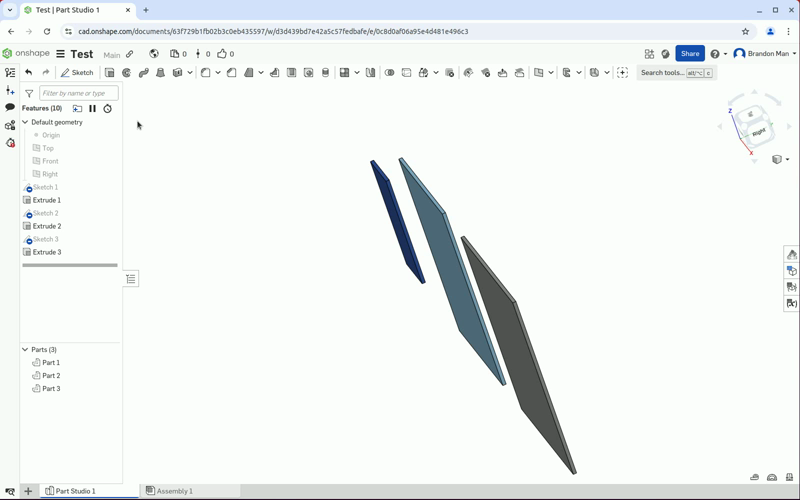
key(right, 2)
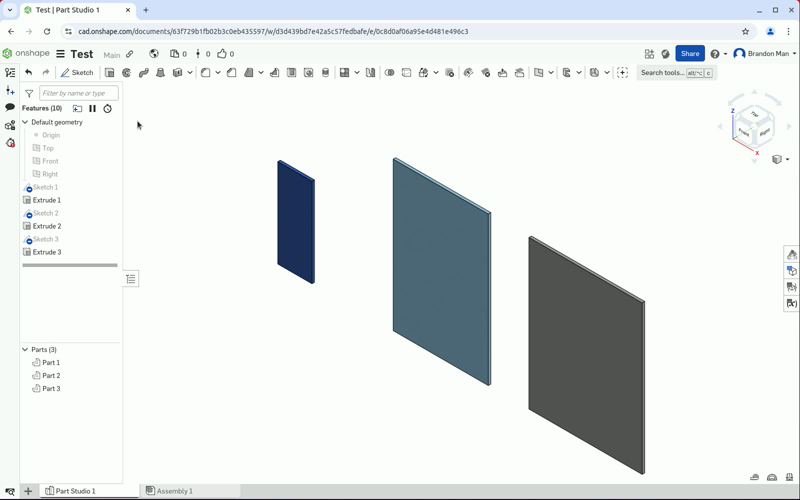
mouse_move(73, 189)
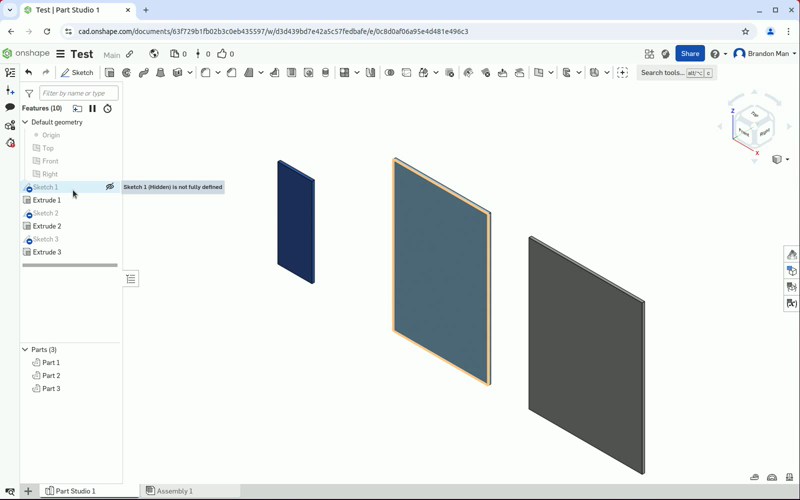
click(73, 189)